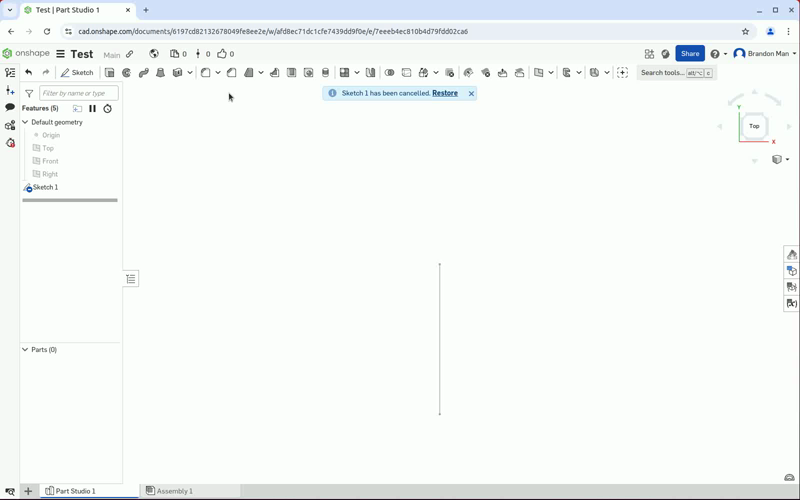
key(shift+h)
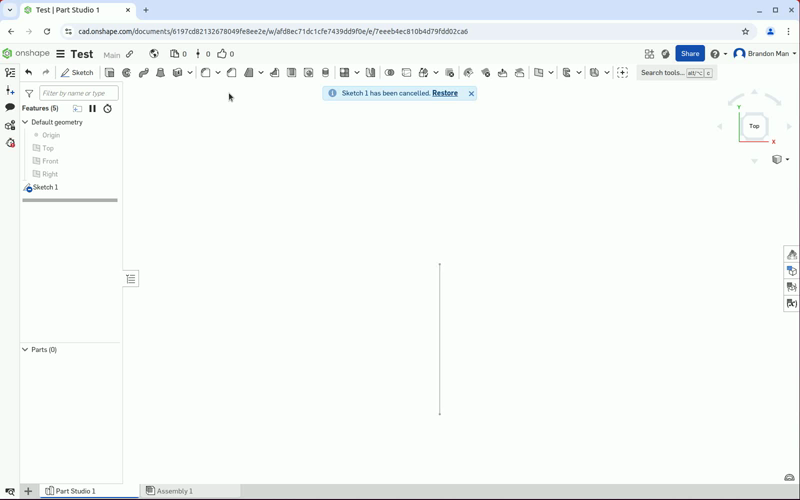
key(shift+s)
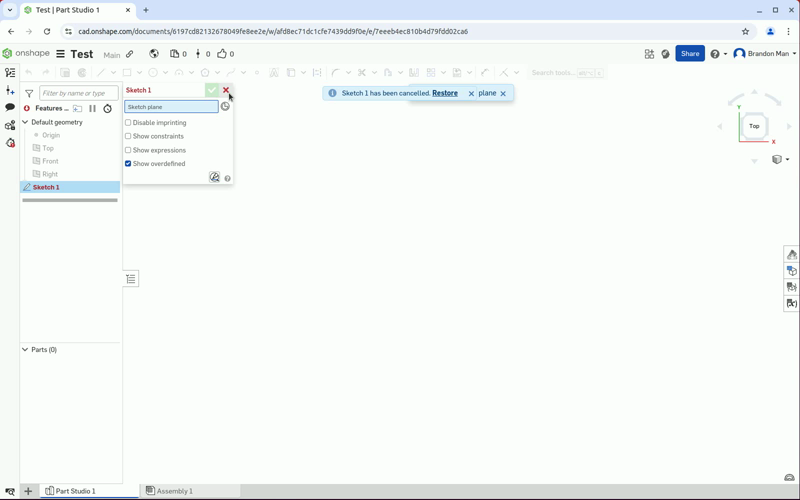
mouse_move(73, 150)
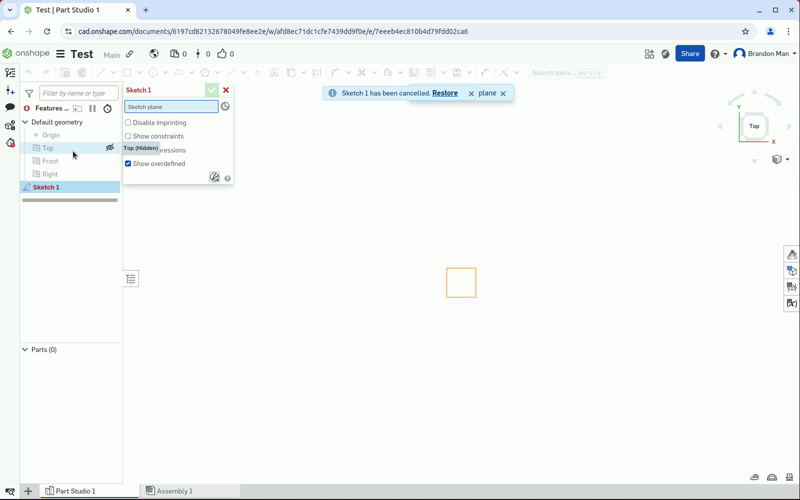
click(73, 150)
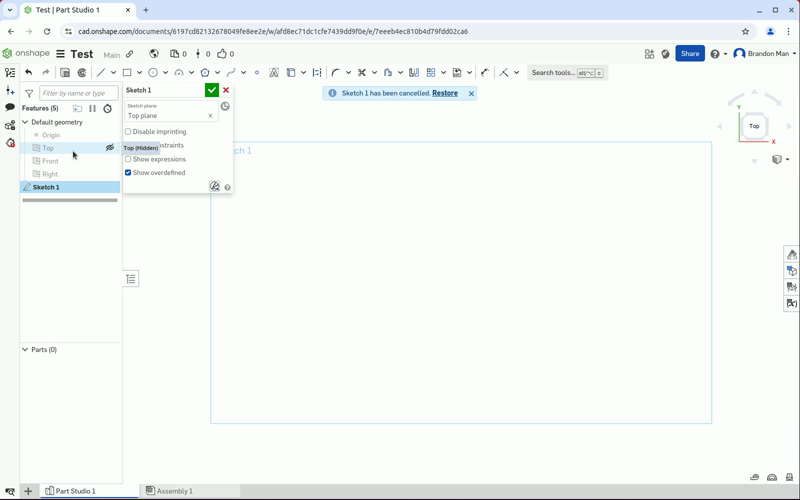
mouse_move(73, 352)
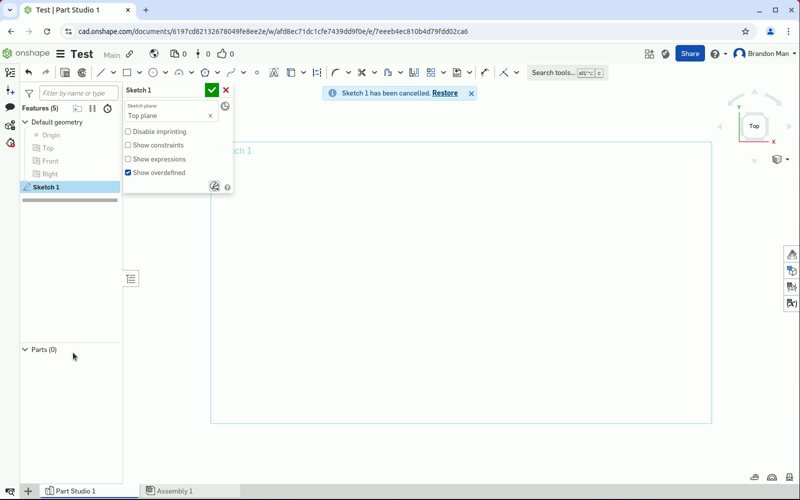
key(y)
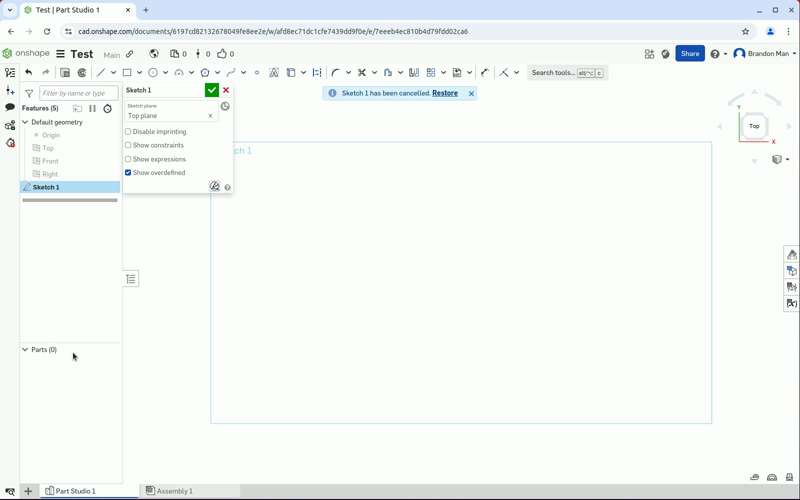
key(l)
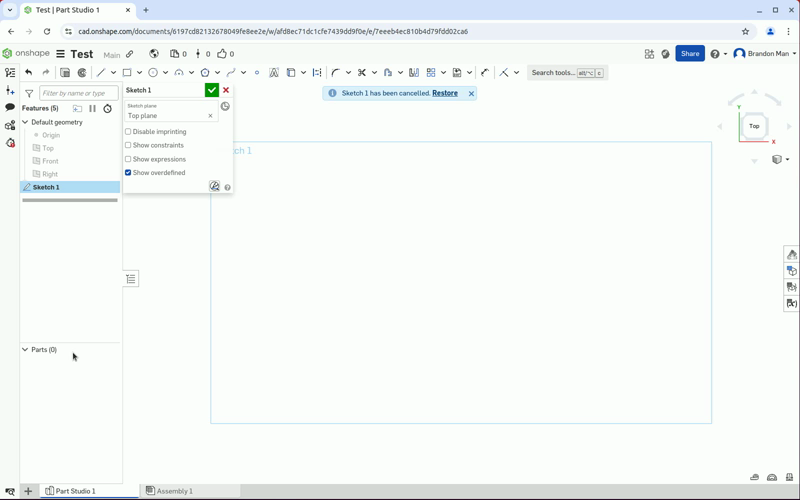
key_down(shift)
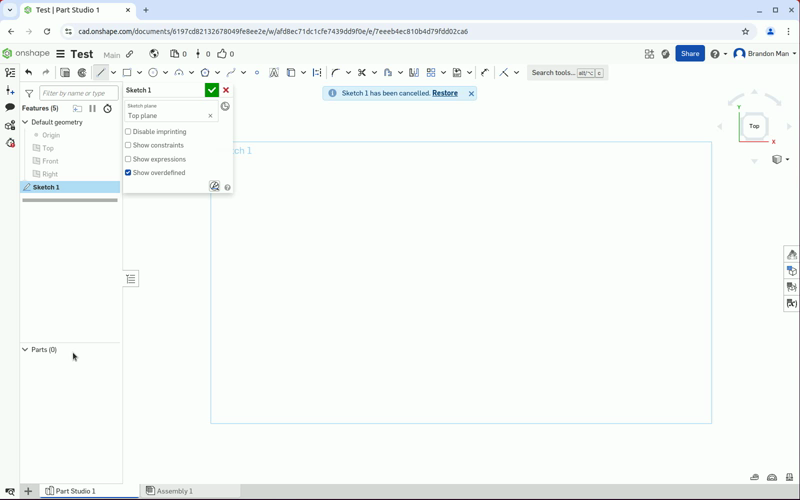
mouse_move(348, 342)
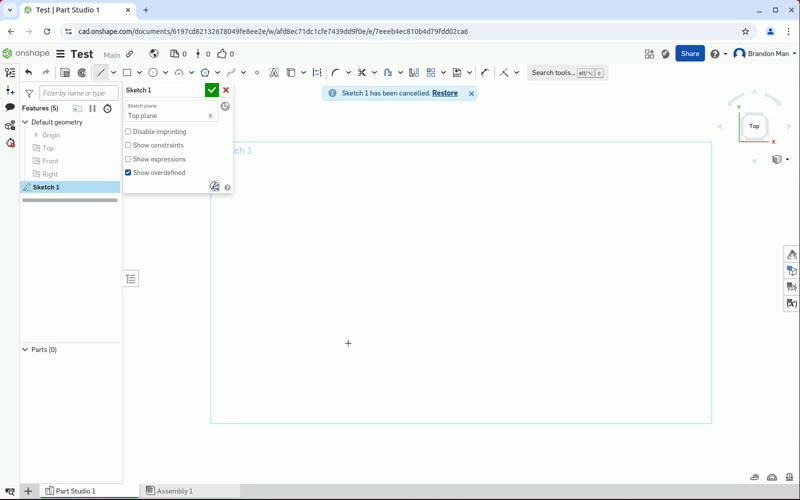
click(348, 342)
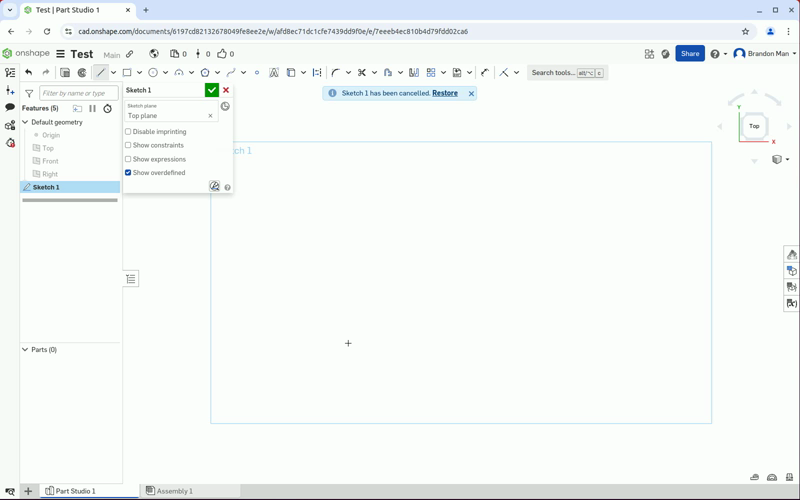
key_up(shift)
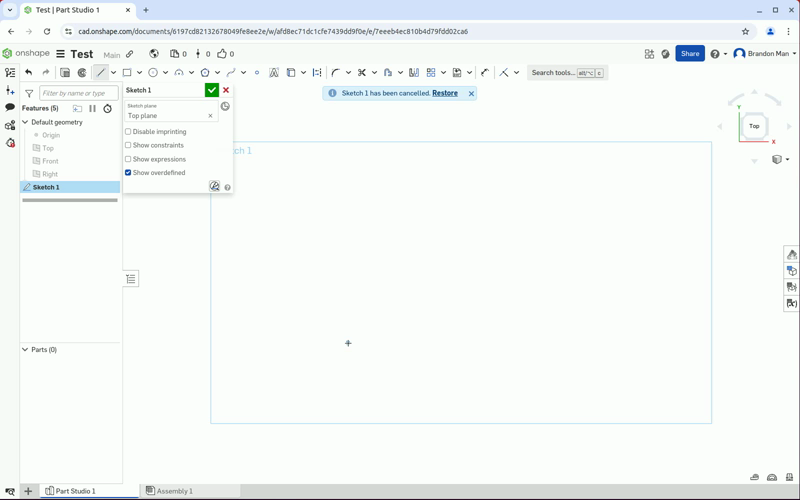
key_down(shift)
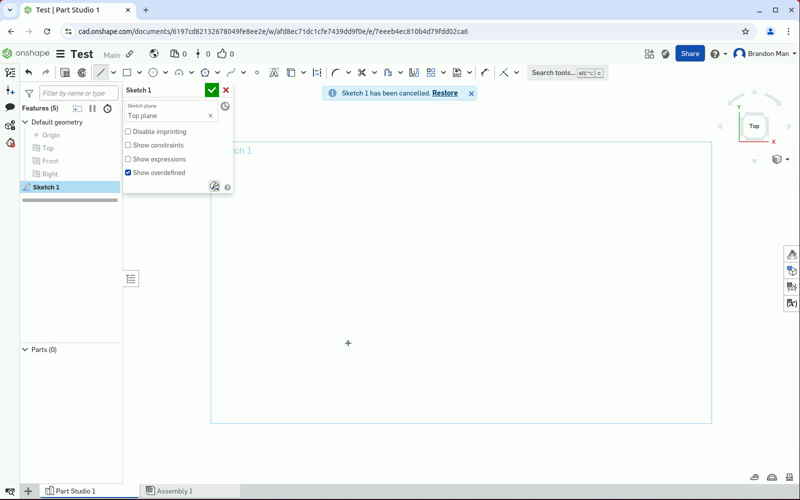
mouse_move(572, 342)
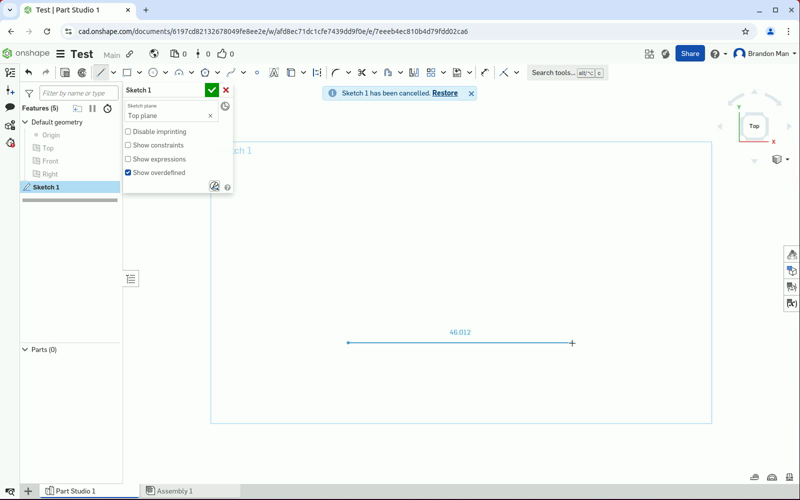
click(572, 342)
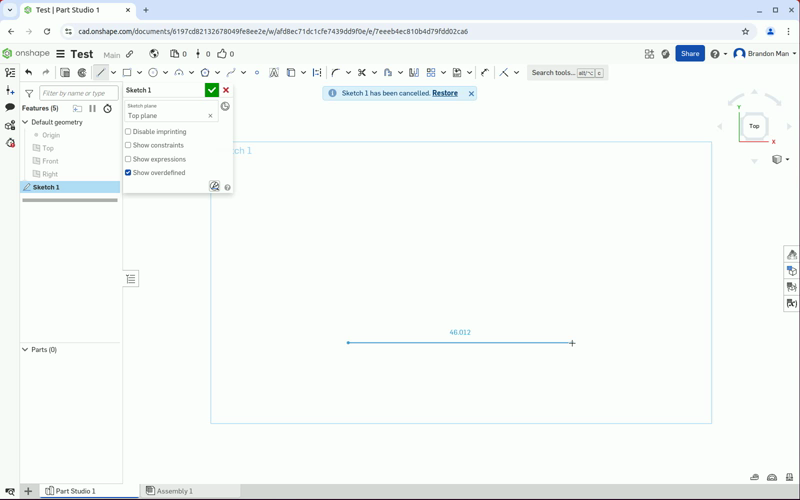
key_up(shift)
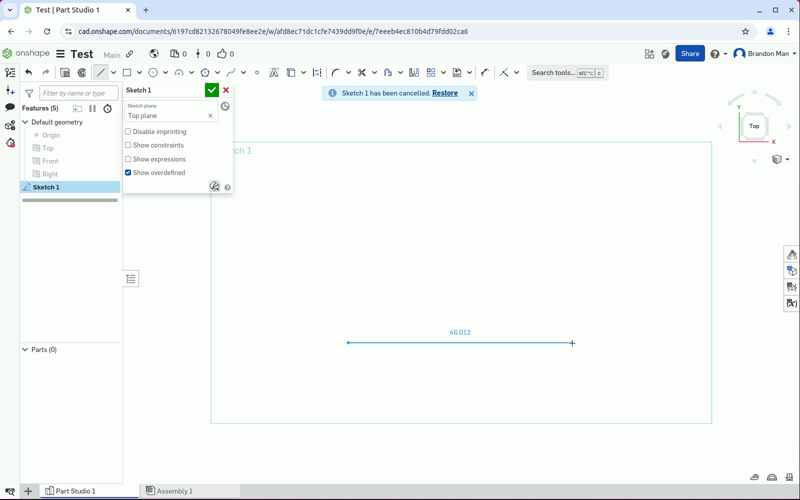
key_down(shift)
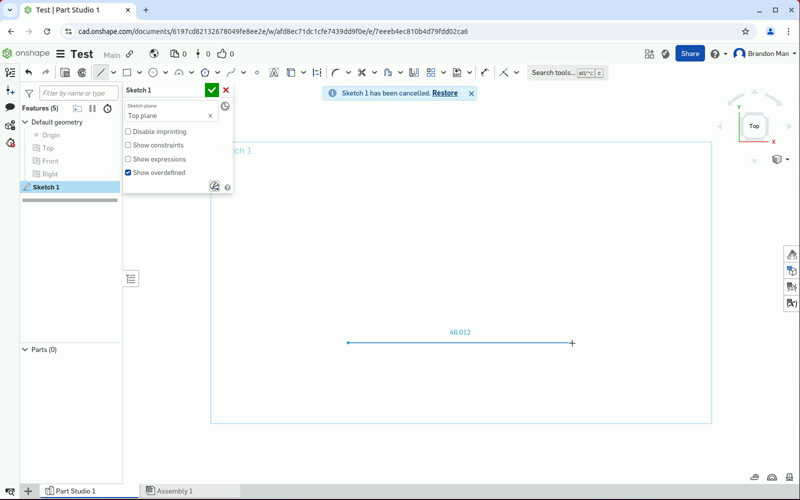
mouse_move(572, 222)
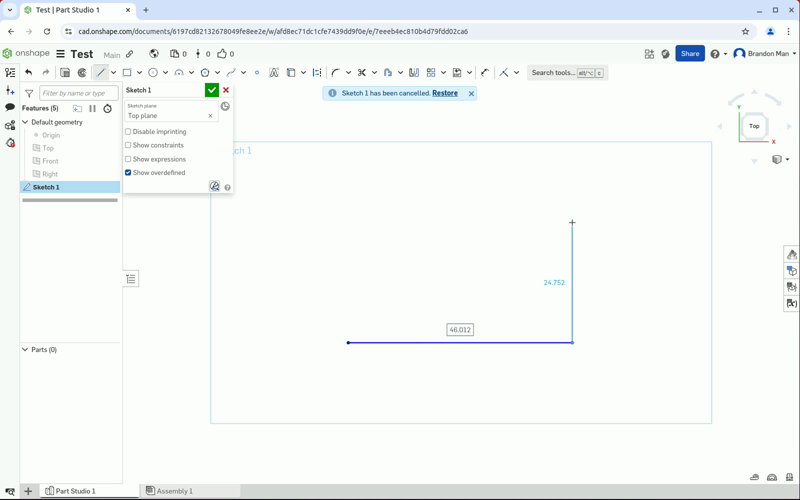
click(572, 222)
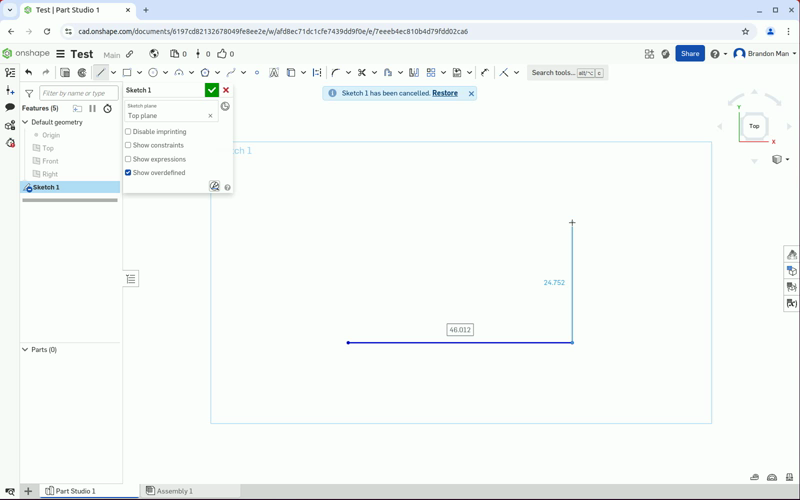
key_up(shift)
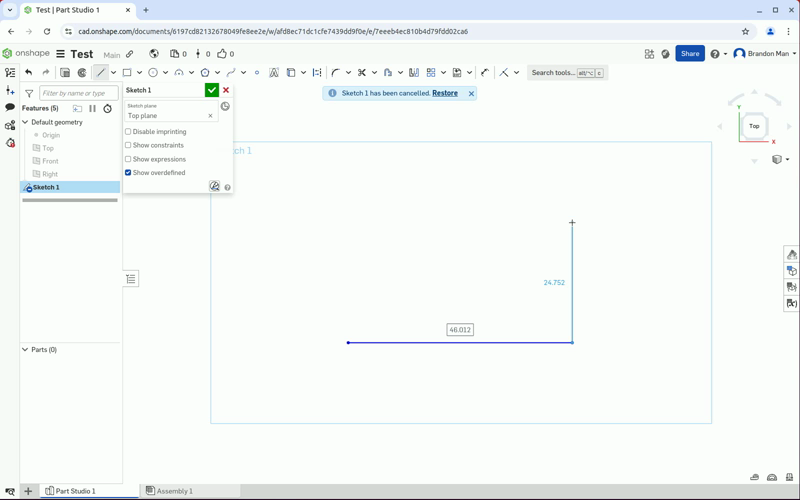
key_down(shift)
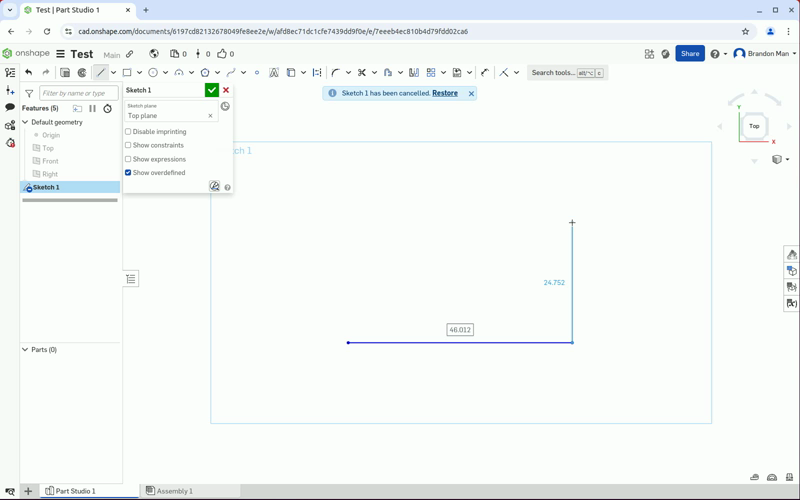
mouse_move(348, 222)
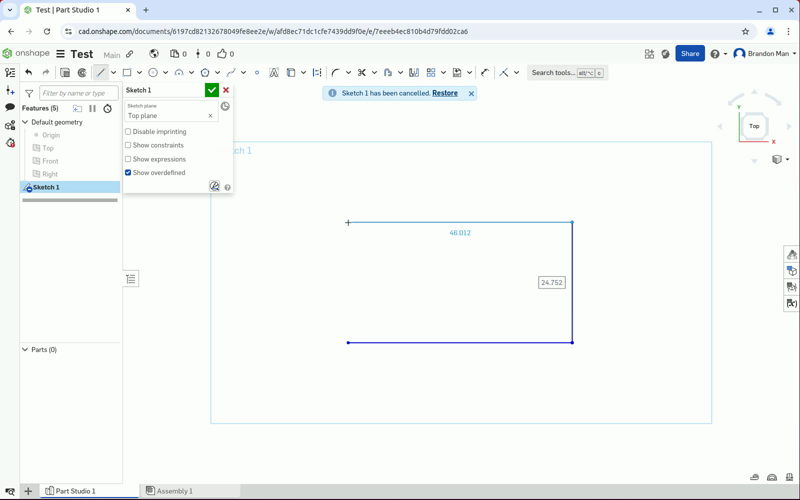
click(348, 222)
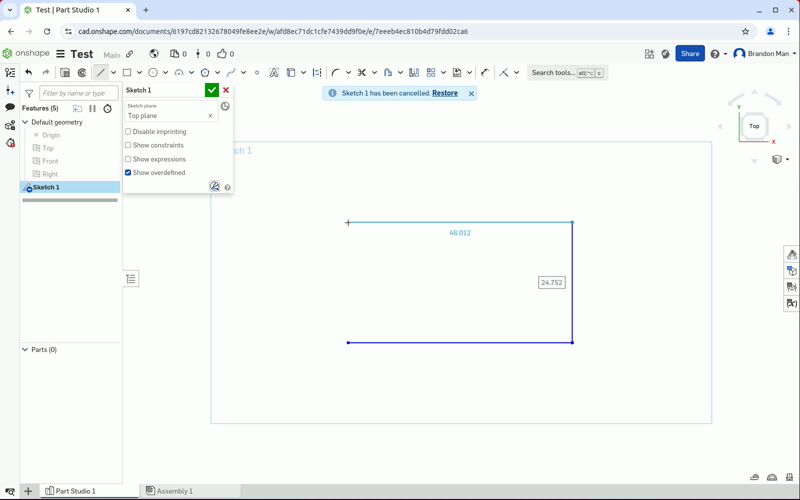
key_up(shift)
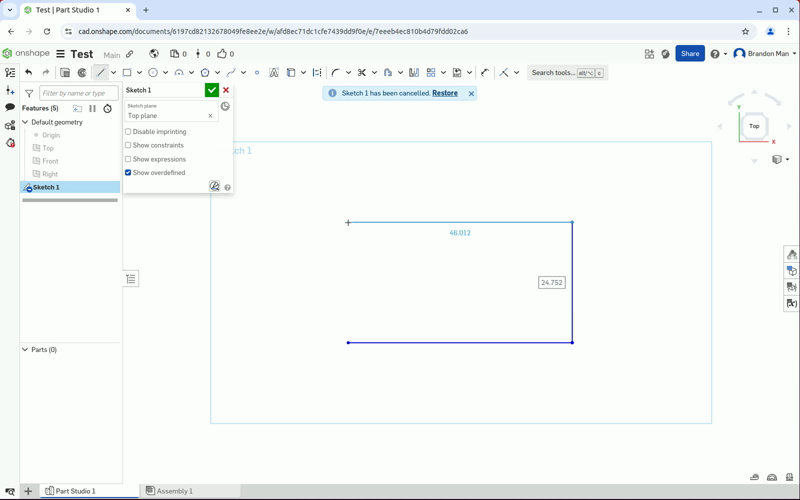
key_down(shift)
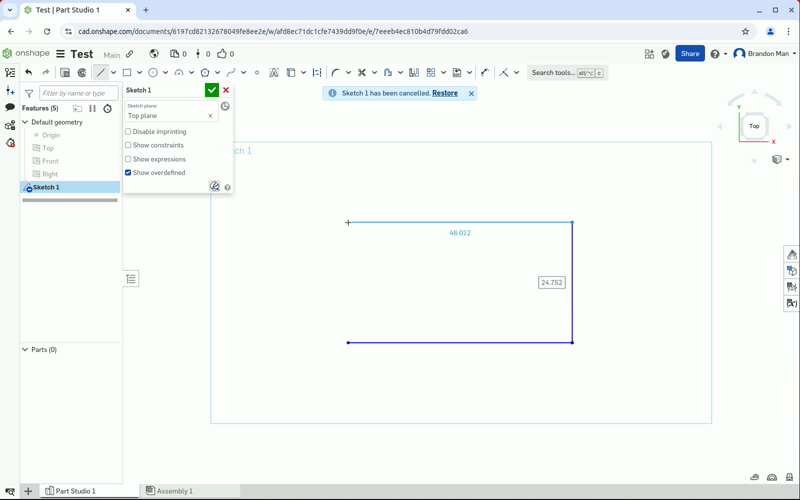
mouse_move(348, 342)
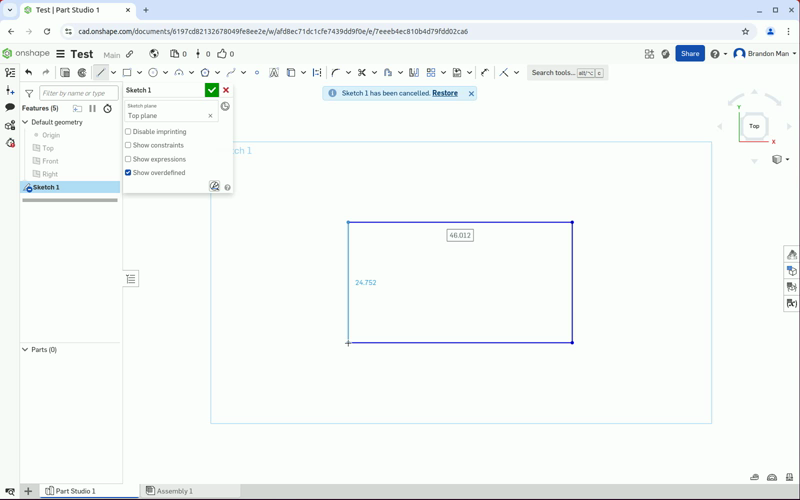
key_up(shift)
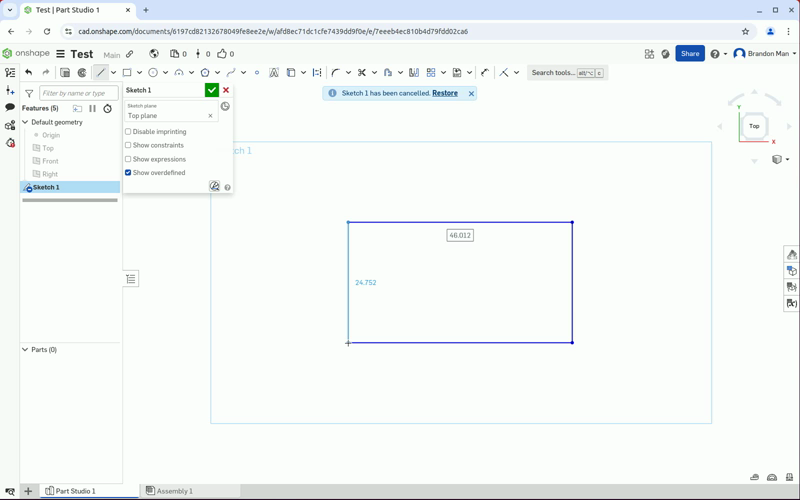
click(348, 342)
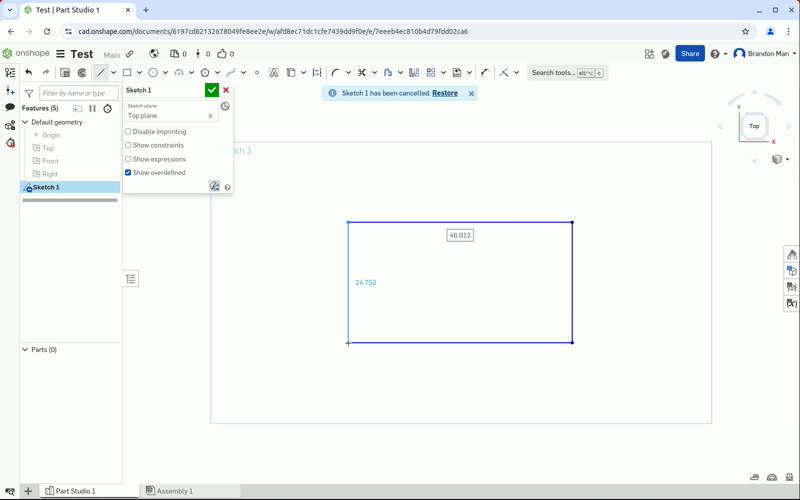
key(esc)
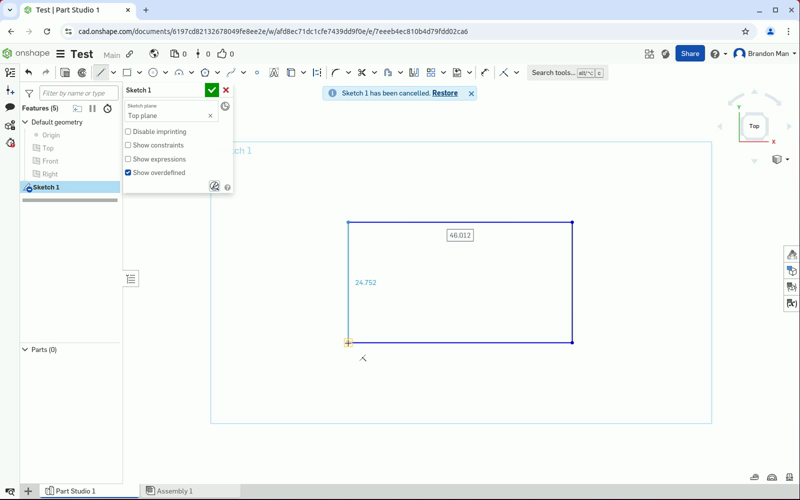
mouse_move(418, 260)
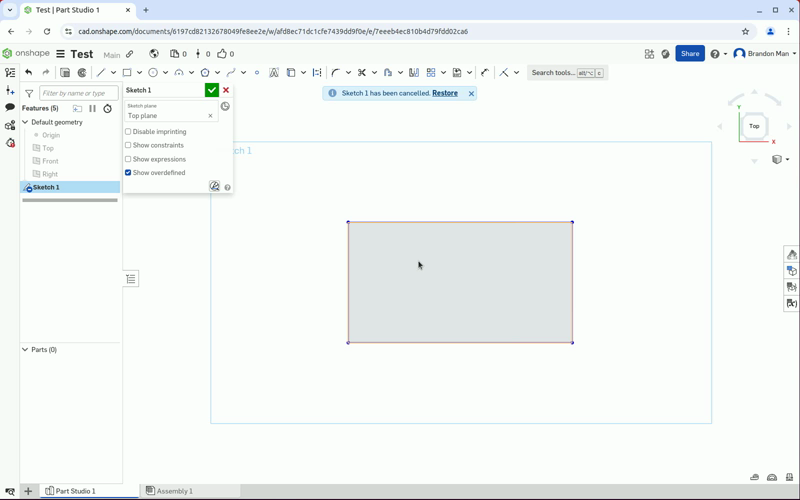
click(418, 260)
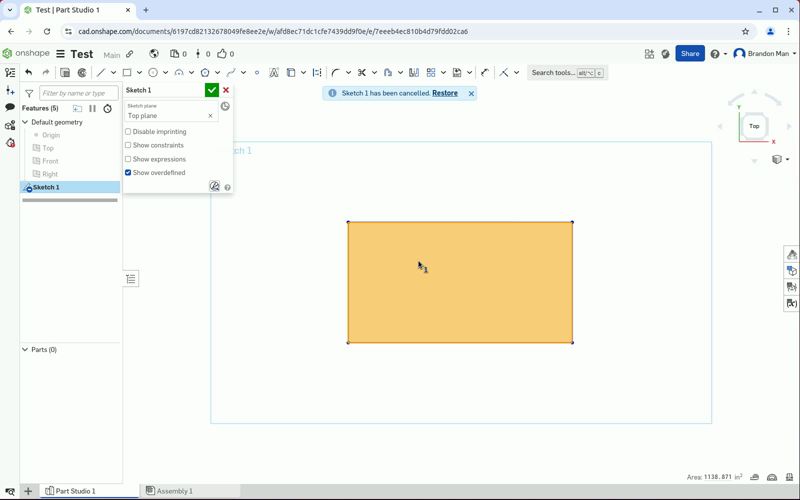
mouse_move(73, 352)
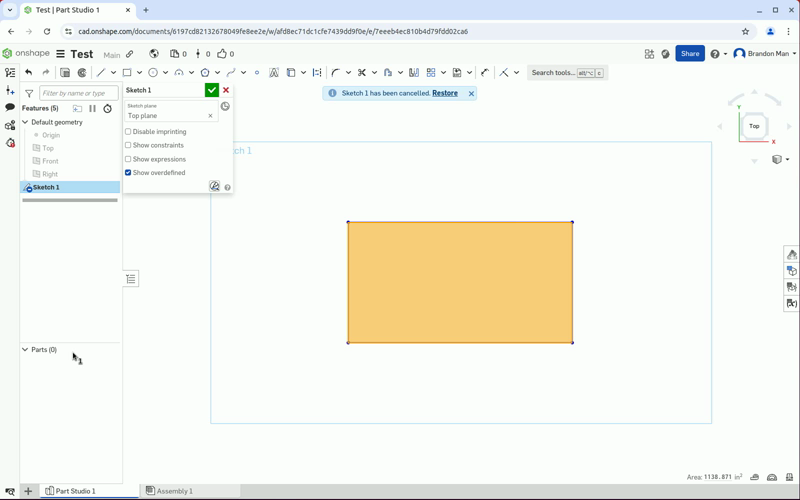
key(shift+y)
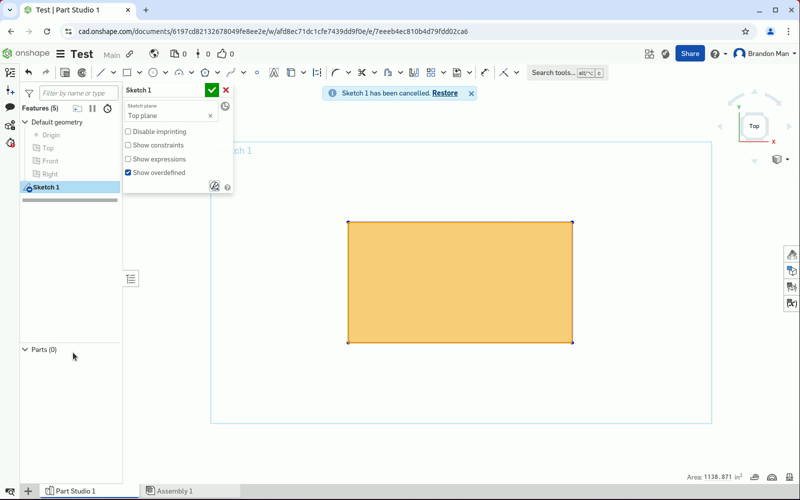
key(shift+e)
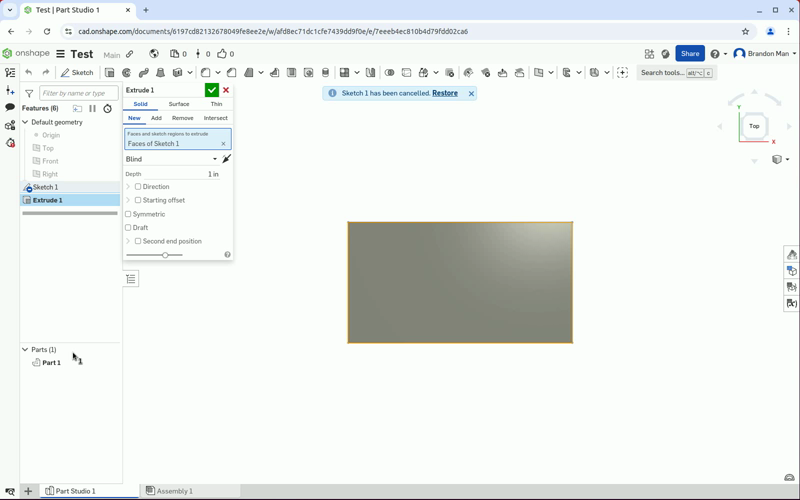
mouse_move(143, 106)
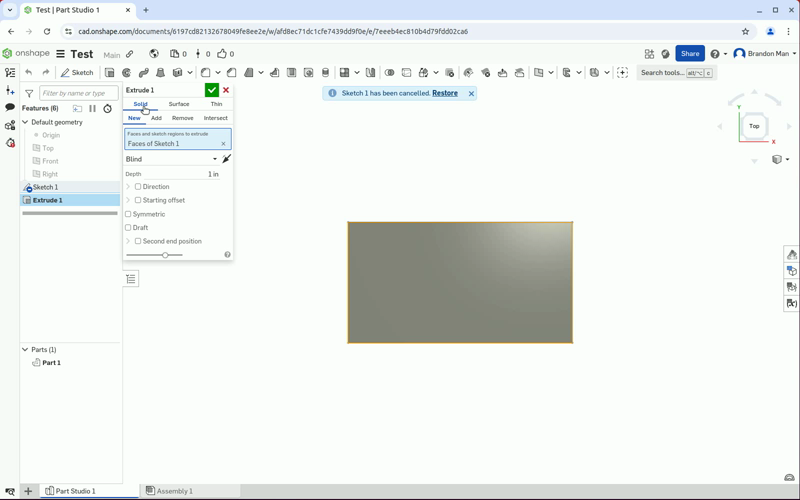
click(143, 106)
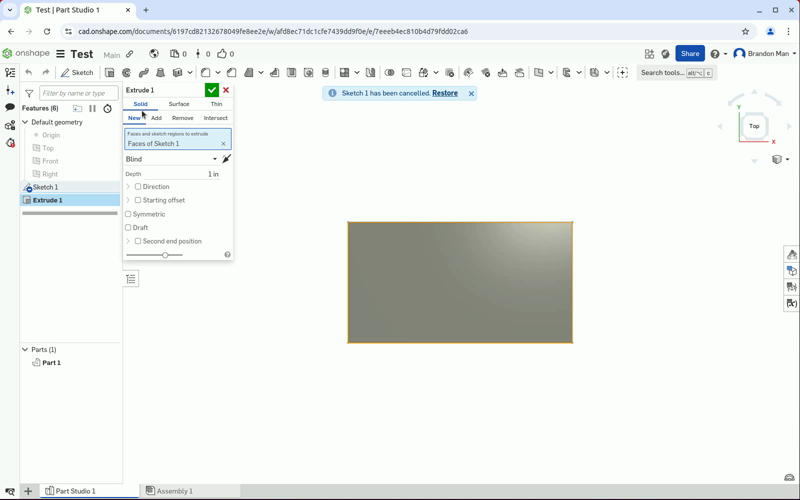
mouse_move(137, 120)
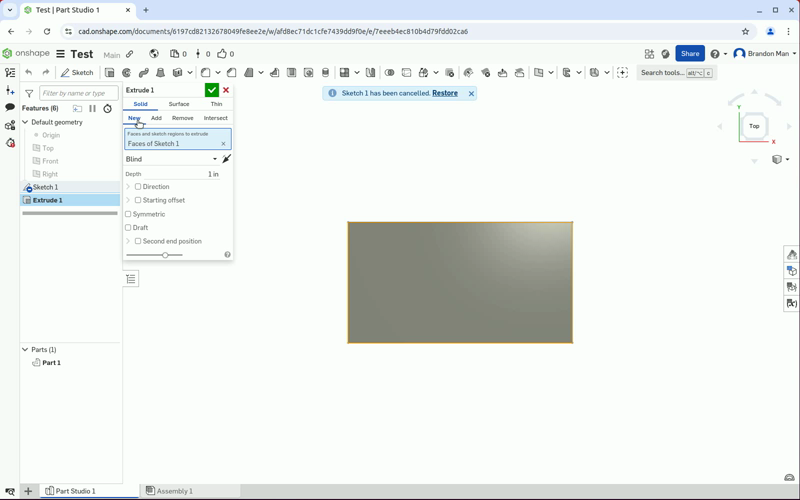
click(137, 120)
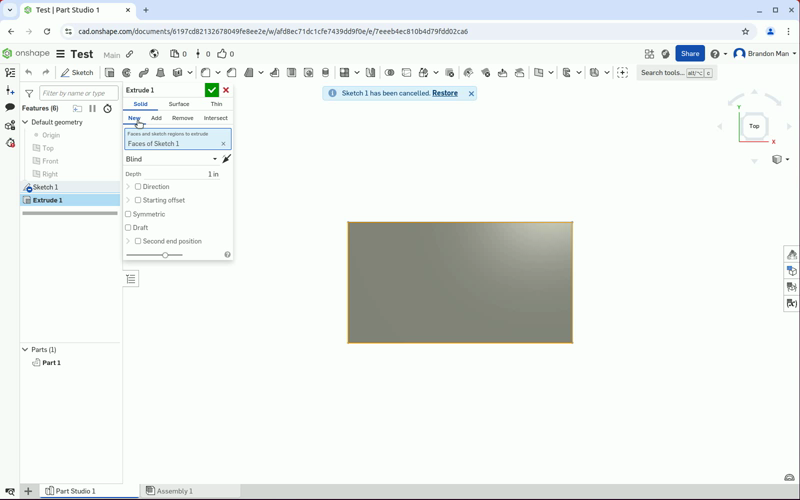
key(tab, 4)
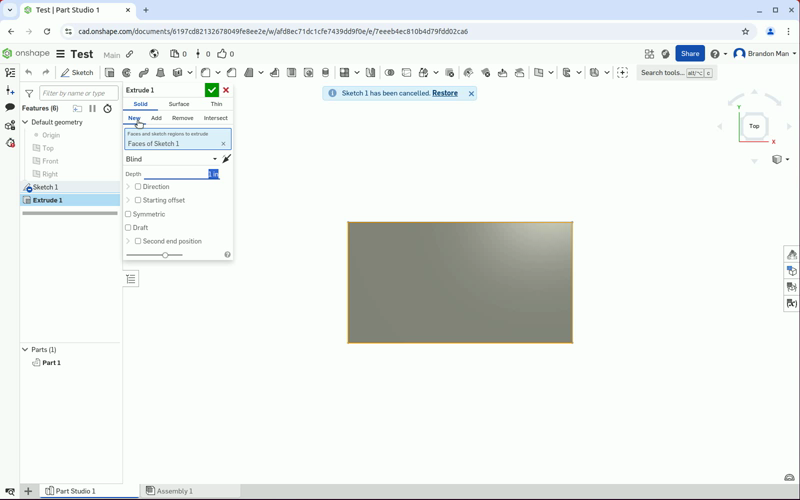
text(2.407)
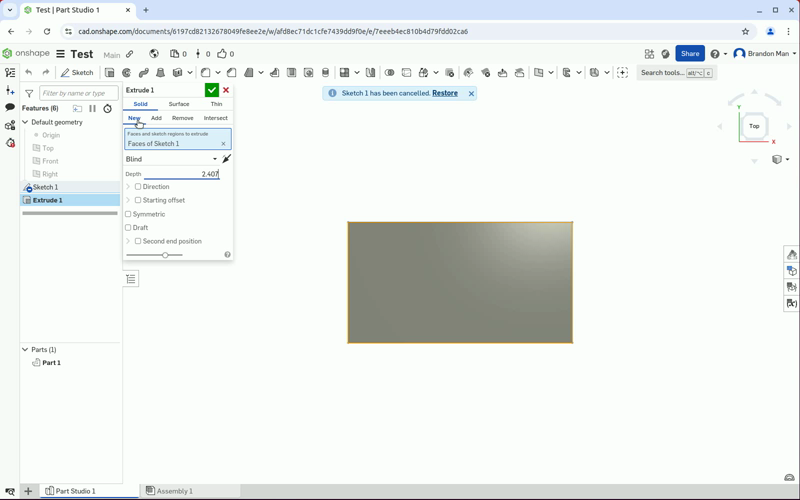
key(enter)
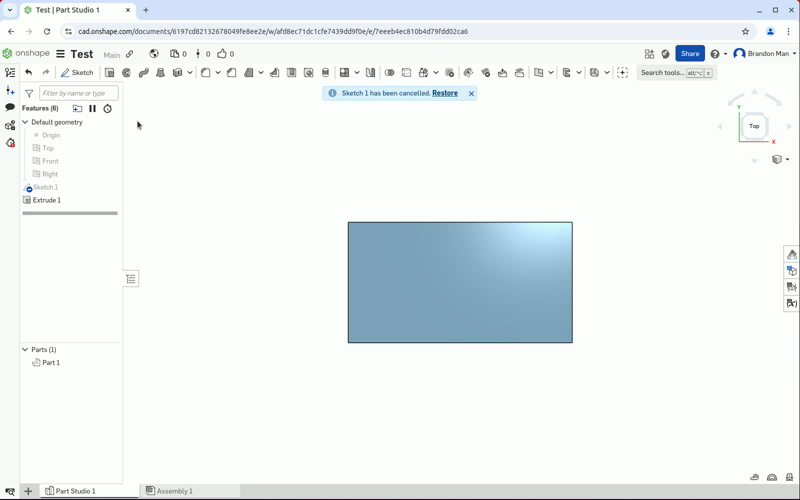
key(shift+h)
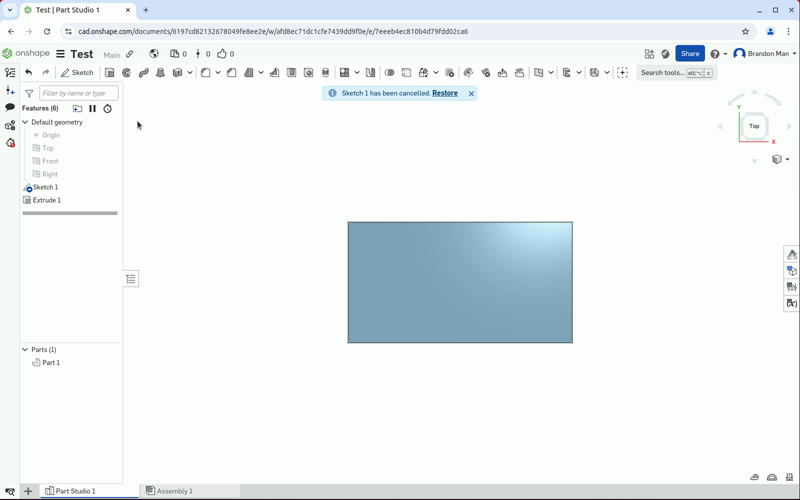
key(shift+h)
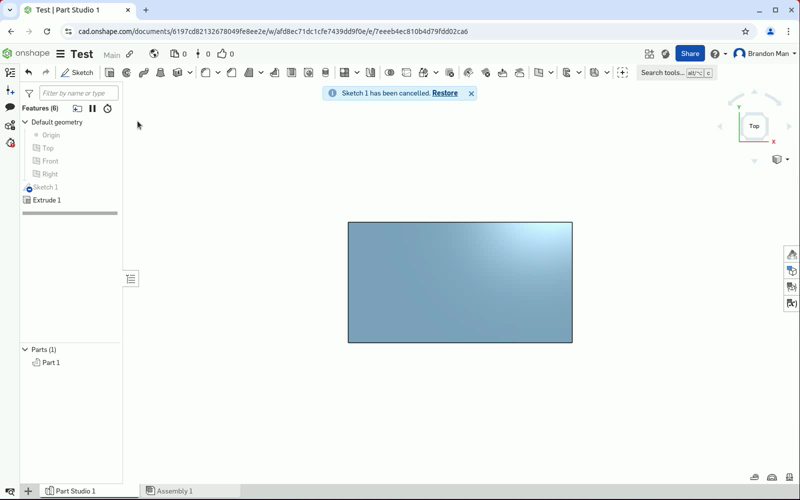
mouse_move(73, 189)
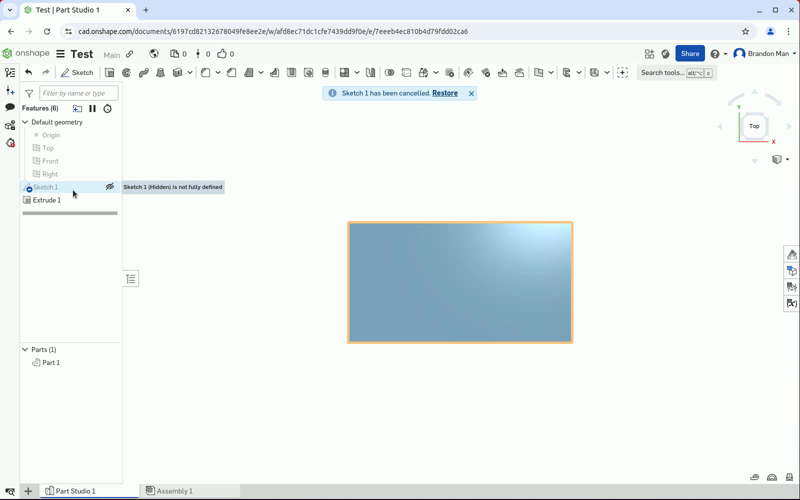
click(73, 189)
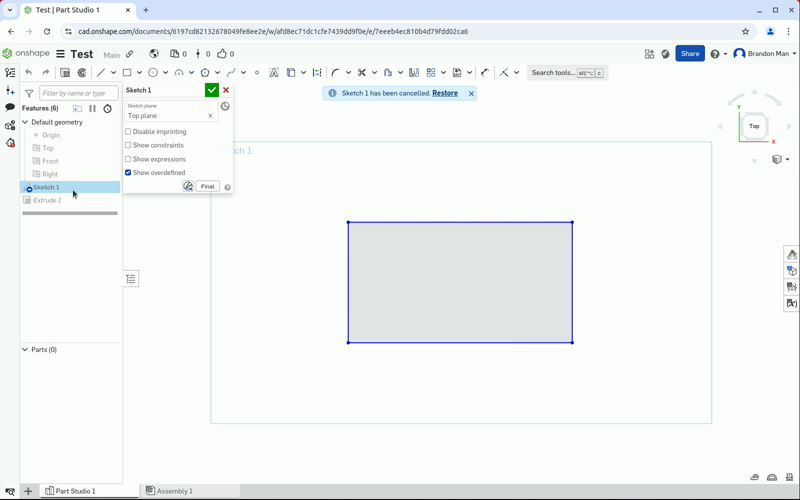
mouse_move(229, 92)
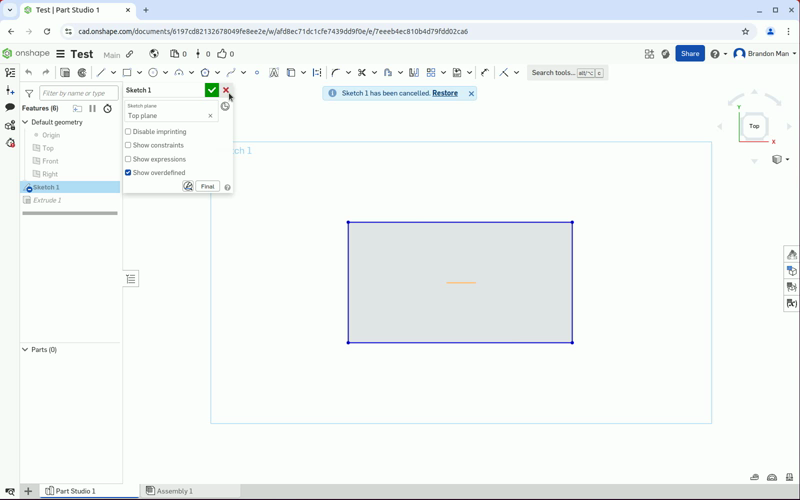
click(229, 92)
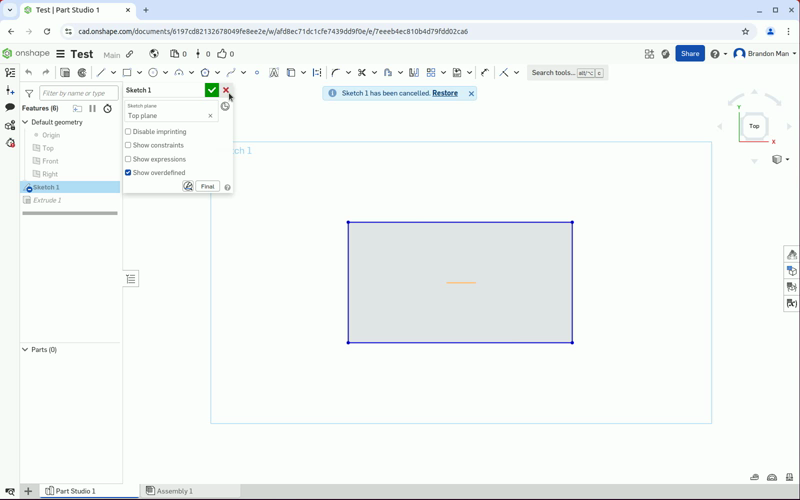
key(shift+s)
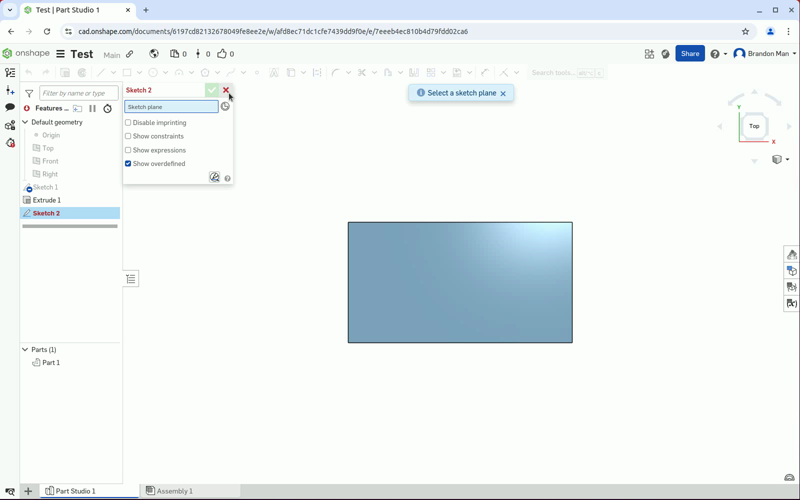
mouse_move(73, 150)
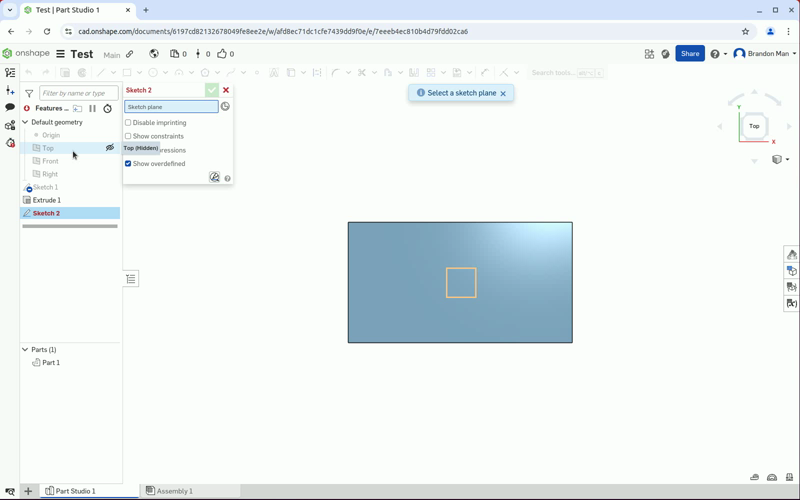
click(73, 150)
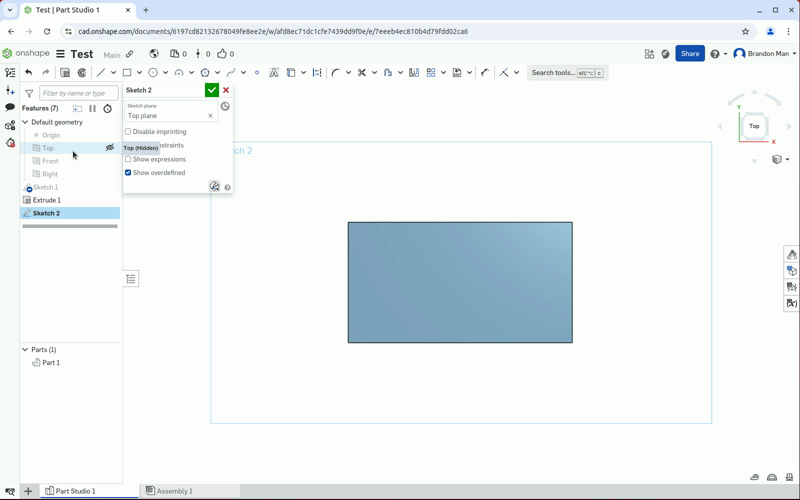
mouse_move(73, 352)
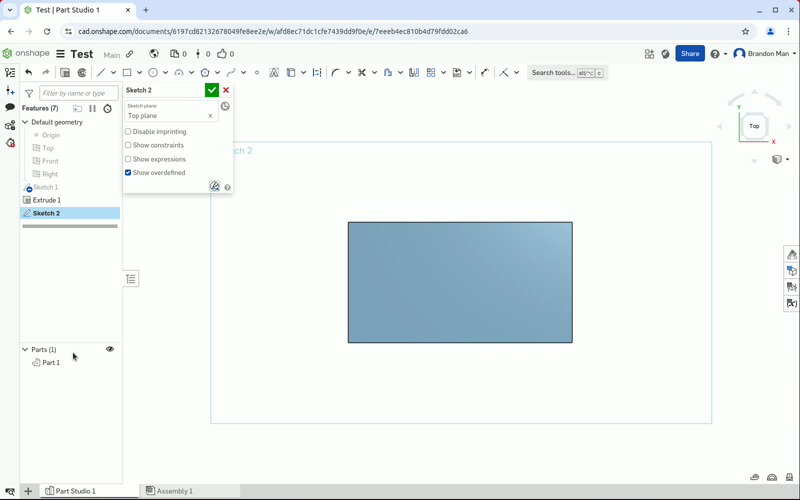
key(y)
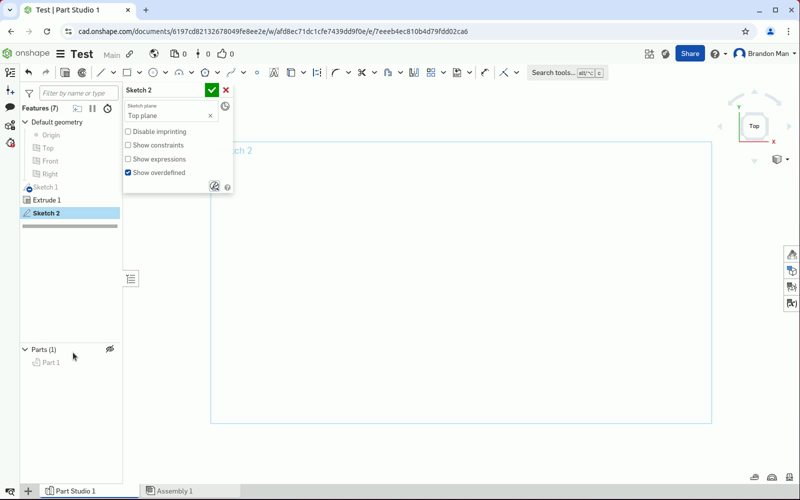
key(l)
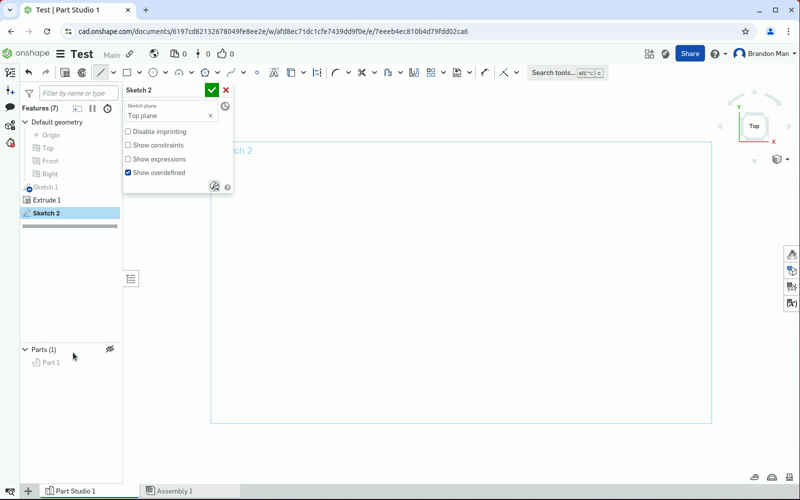
key_down(shift)
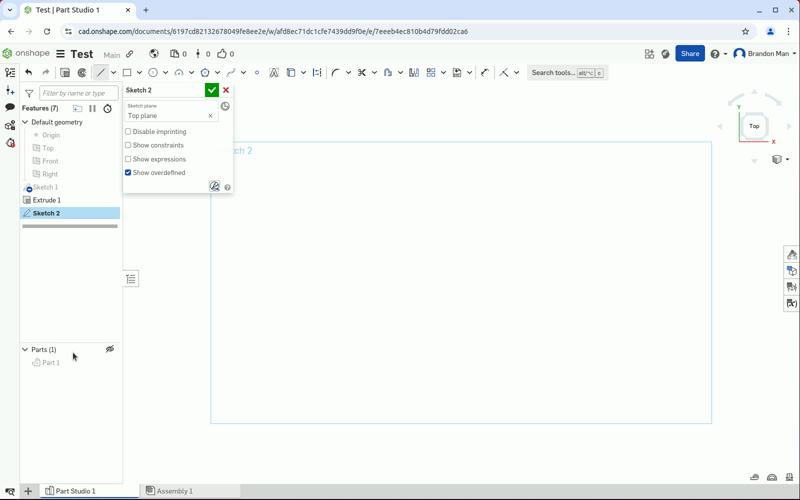
mouse_move(348, 342)
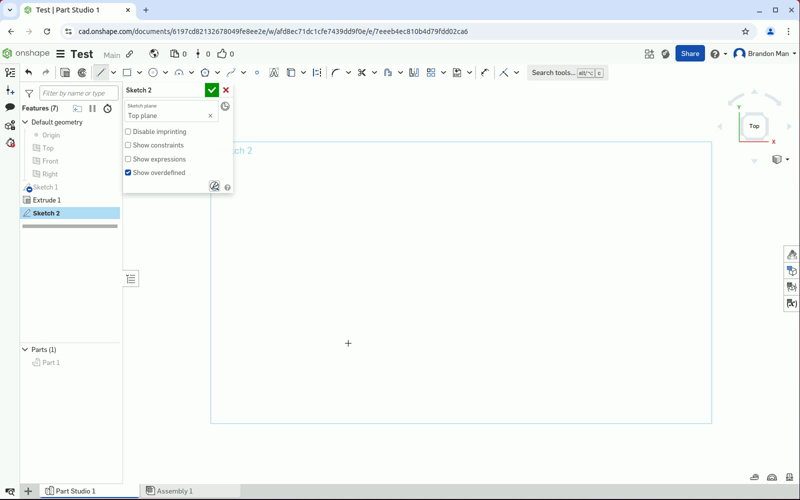
click(348, 342)
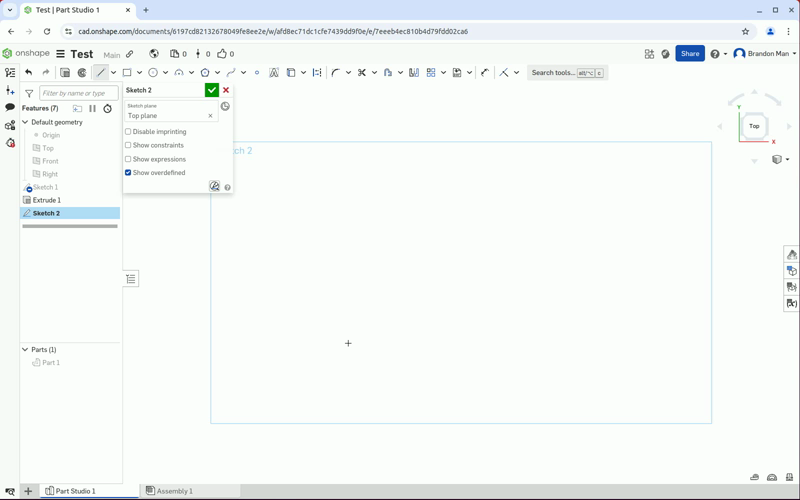
key_up(shift)
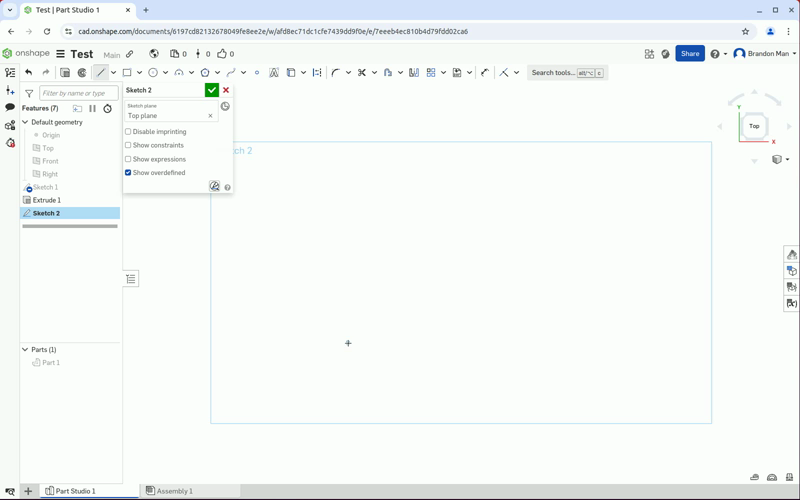
key_down(shift)
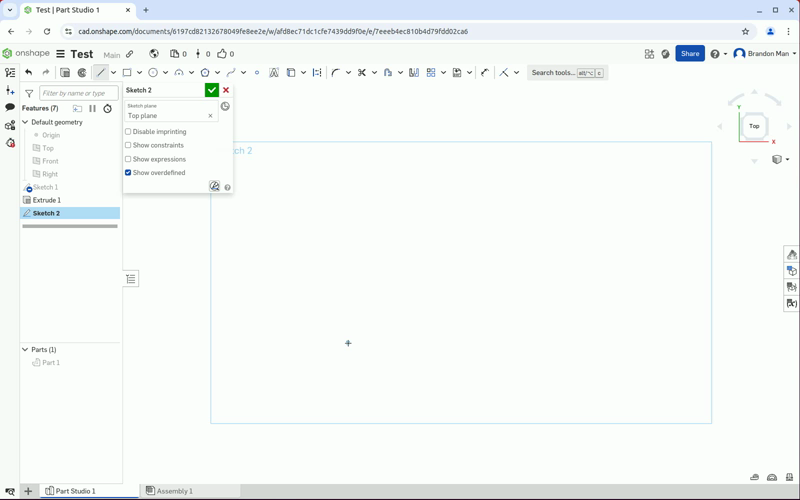
mouse_move(572, 342)
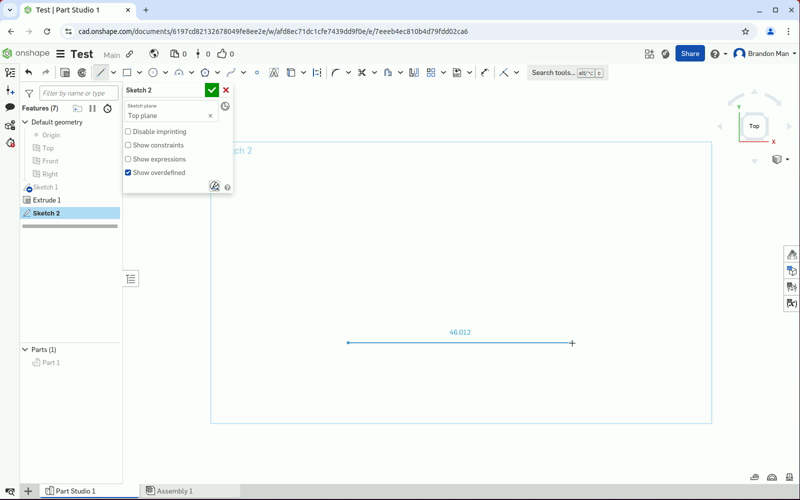
click(572, 342)
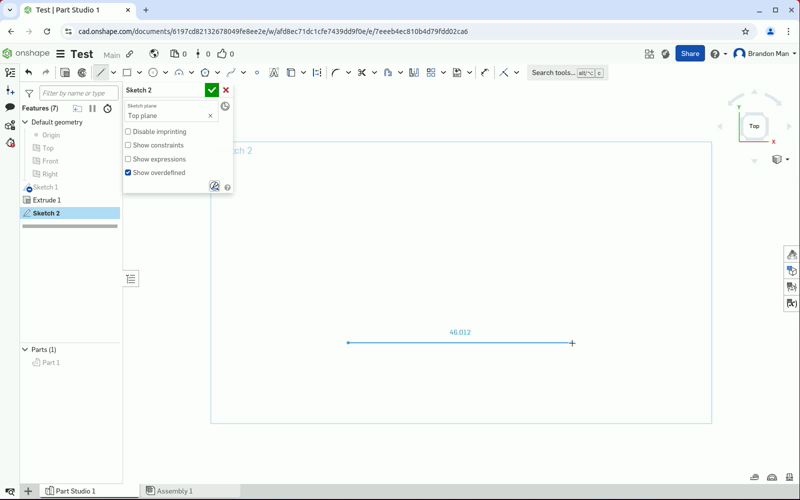
key_up(shift)
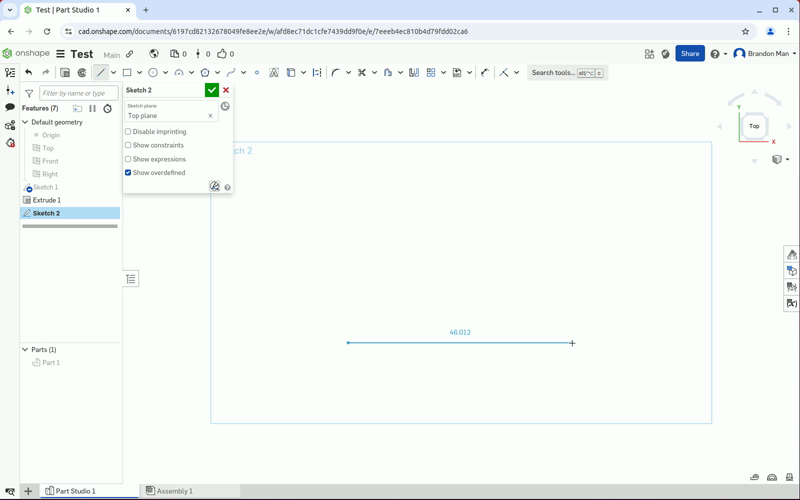
key_down(shift)
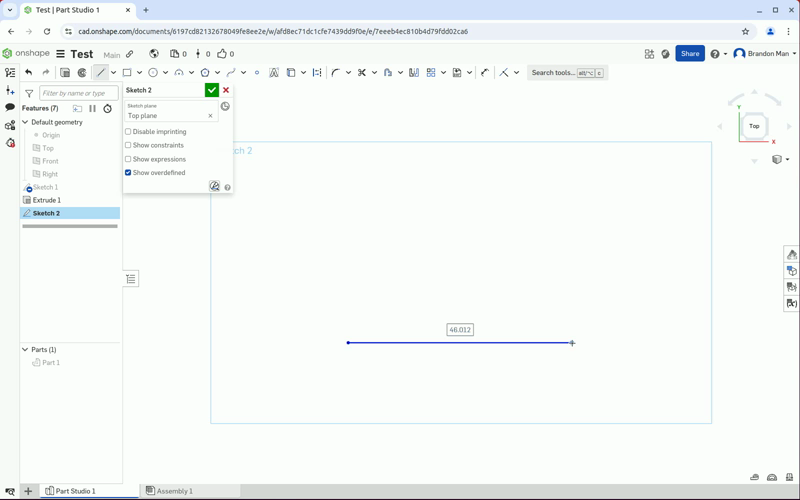
mouse_move(572, 222)
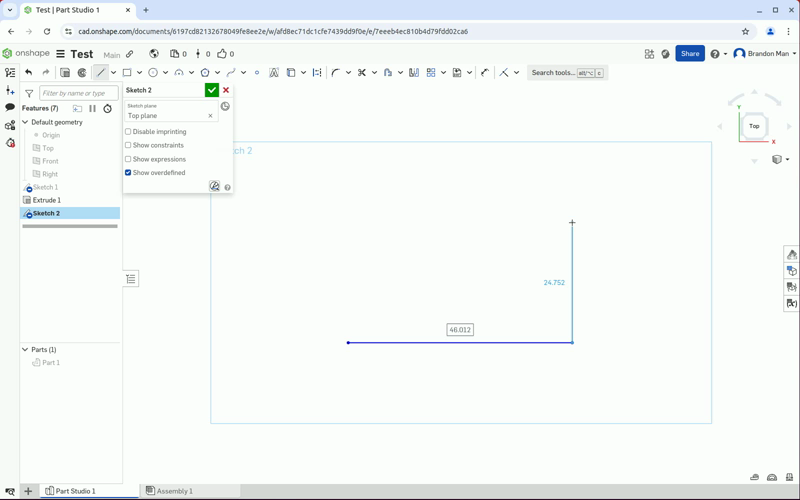
click(572, 222)
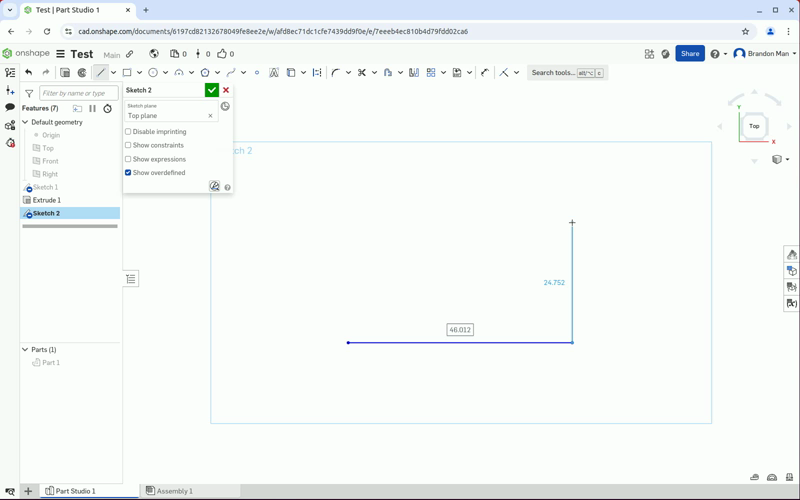
key_up(shift)
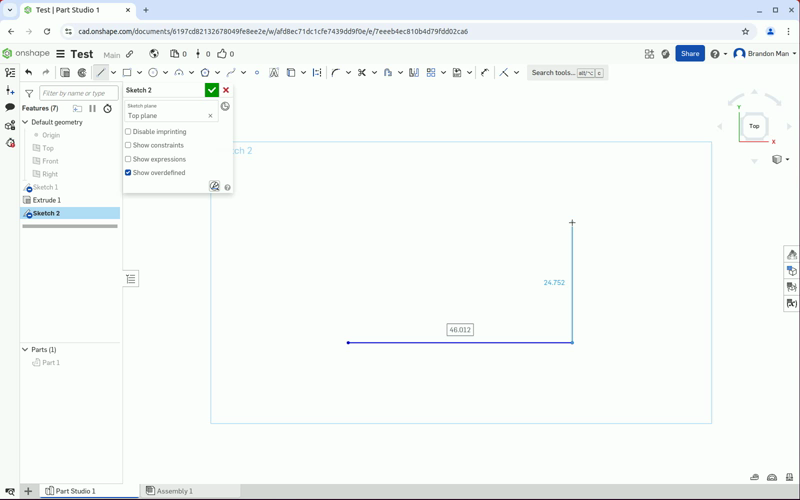
key_down(shift)
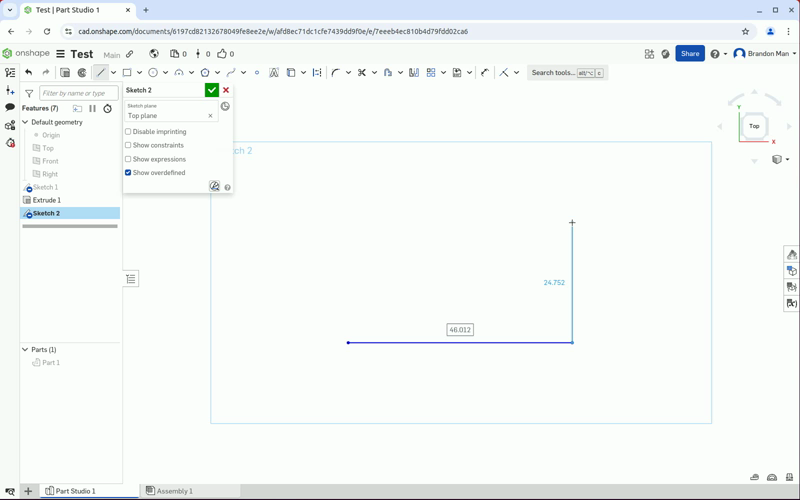
mouse_move(348, 222)
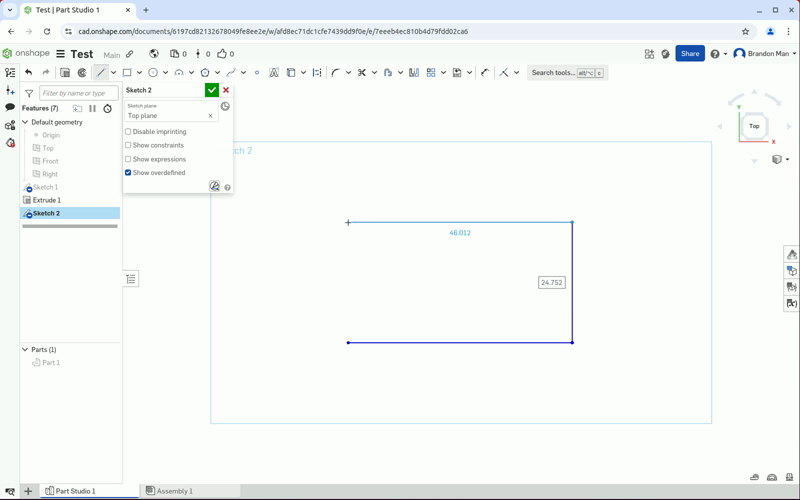
click(348, 222)
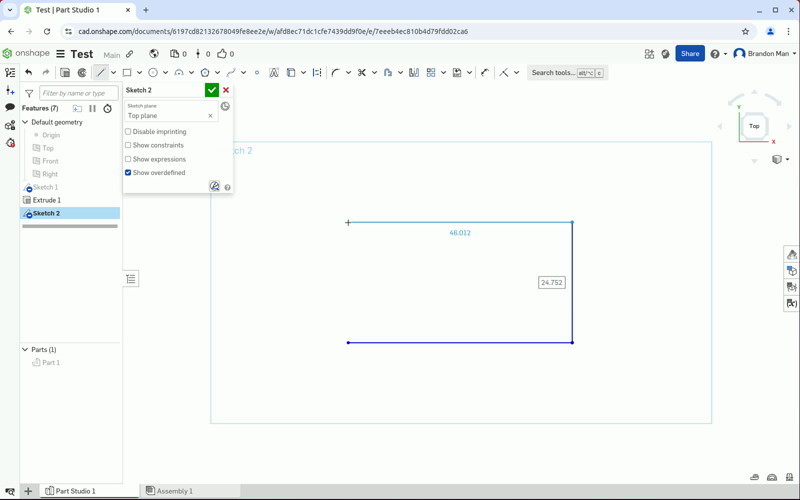
key_up(shift)
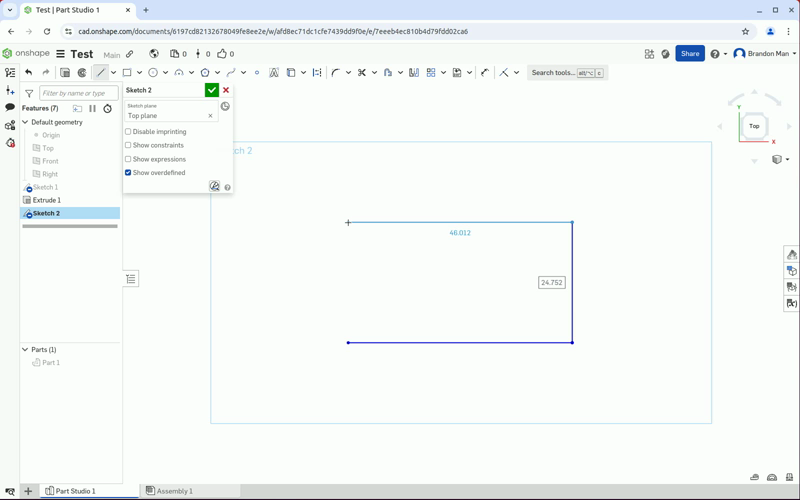
key_down(shift)
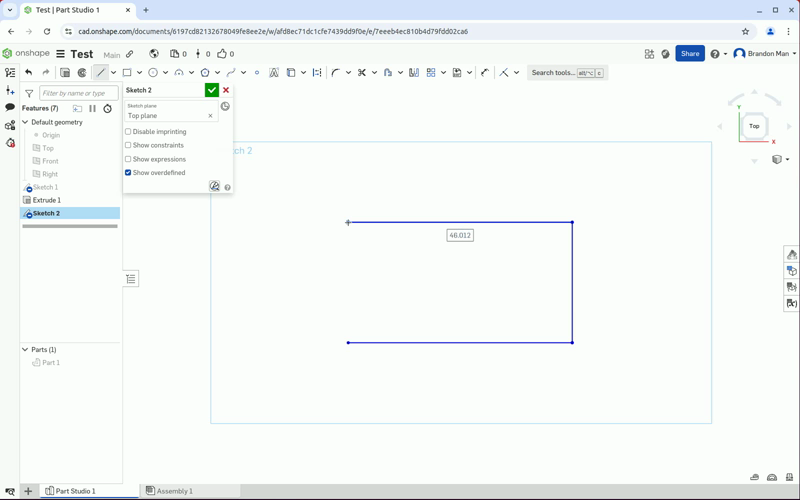
mouse_move(348, 342)
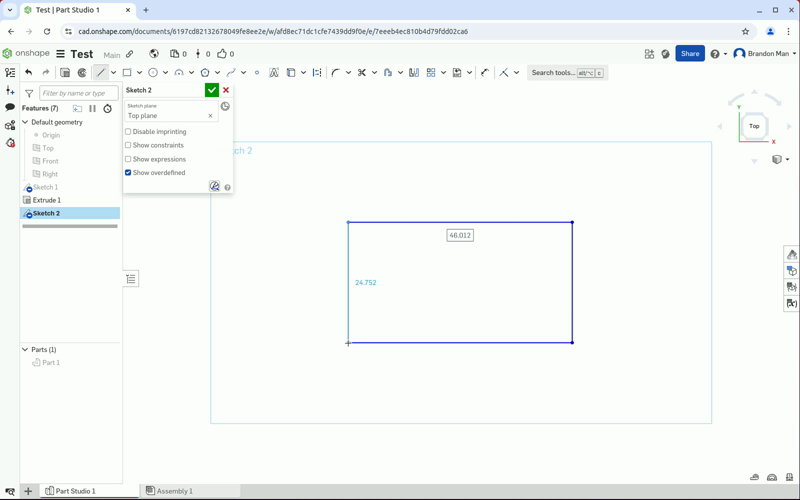
key_up(shift)
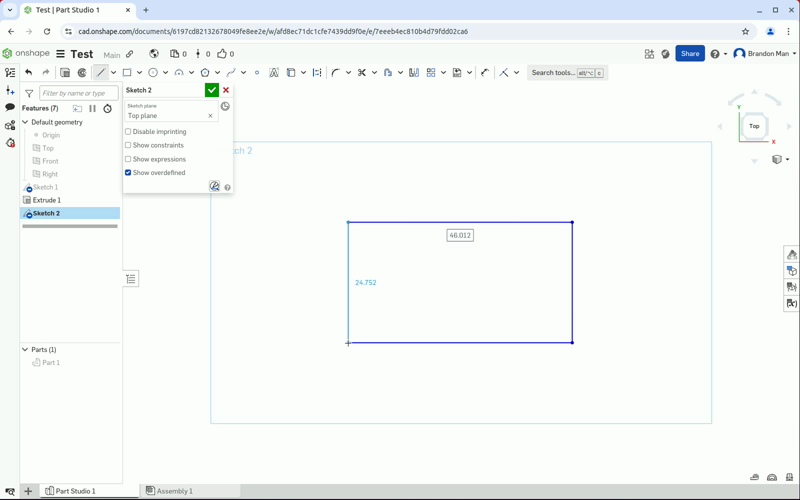
click(348, 342)
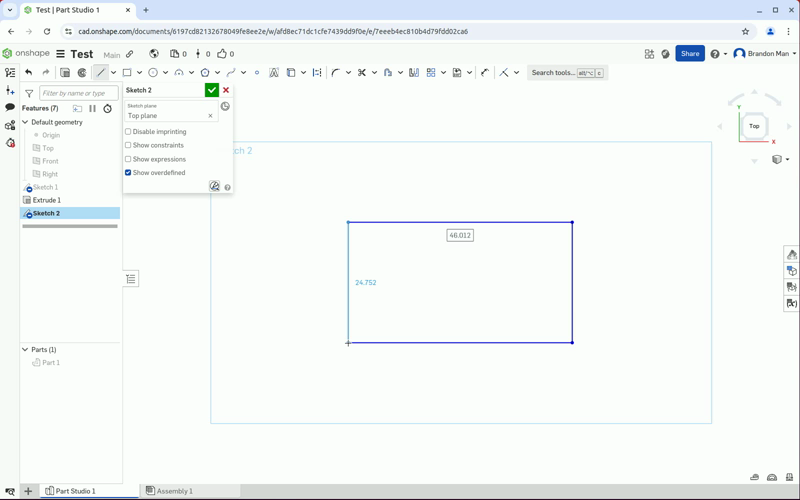
key(esc)
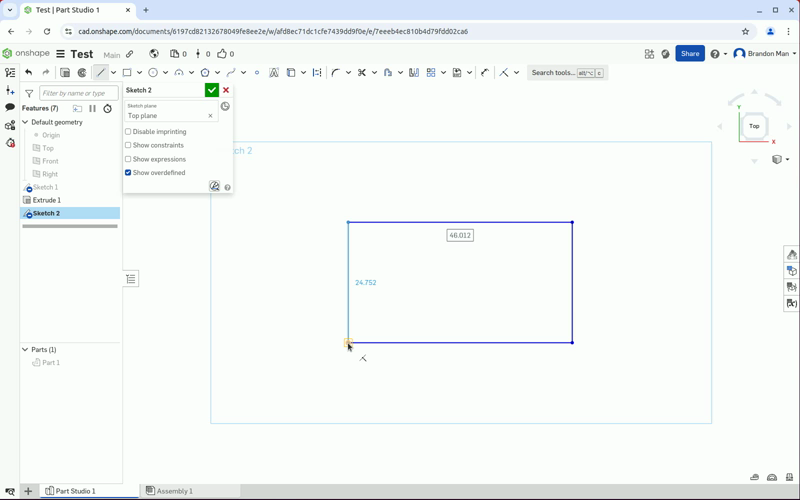
mouse_move(389, 265)
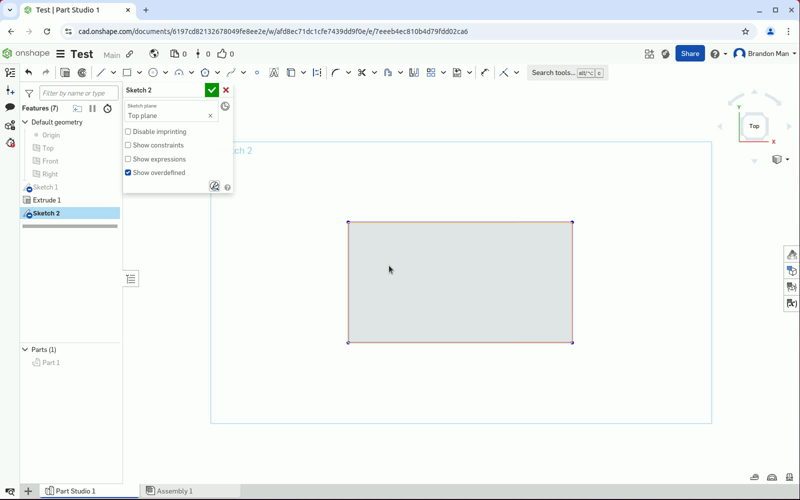
click(389, 265)
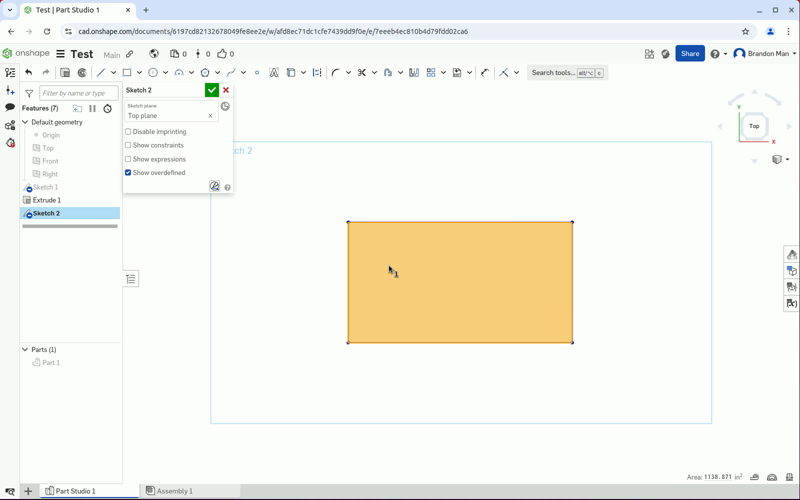
mouse_move(73, 352)
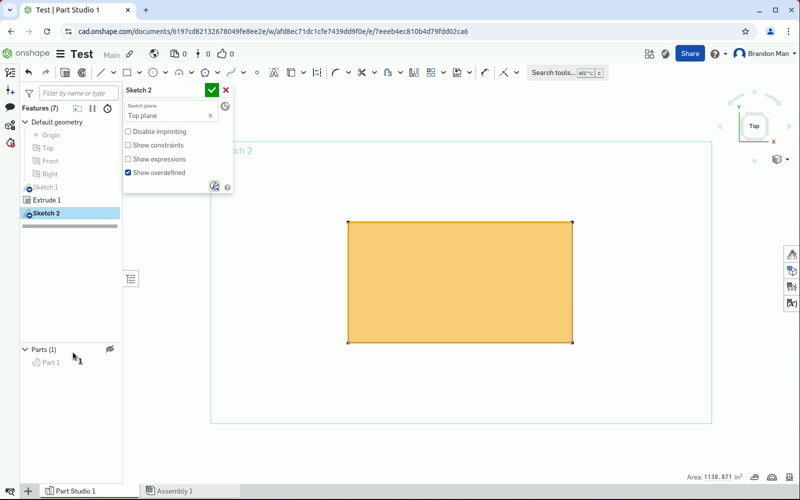
key(shift+y)
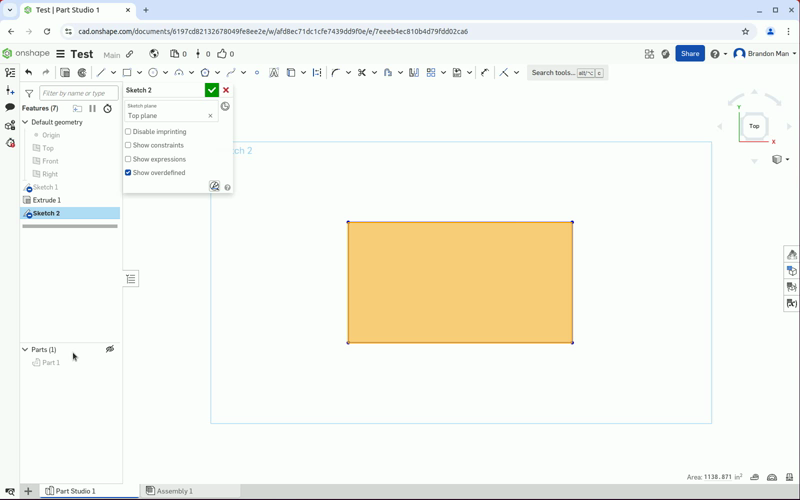
key(shift+e)
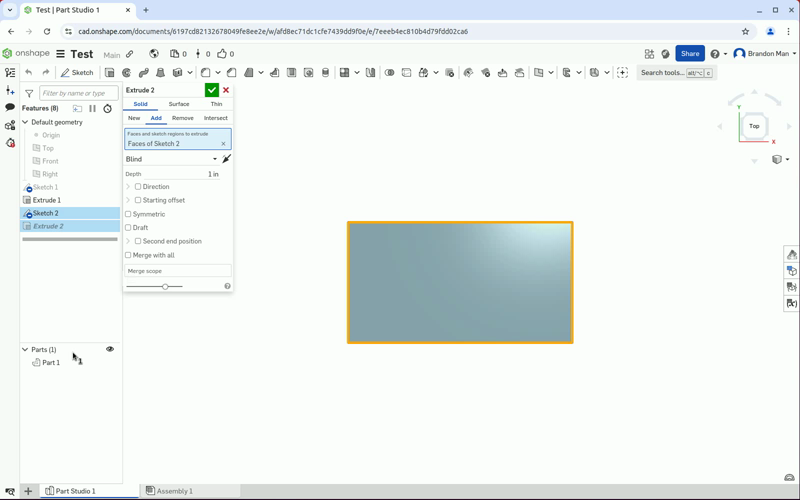
mouse_move(143, 106)
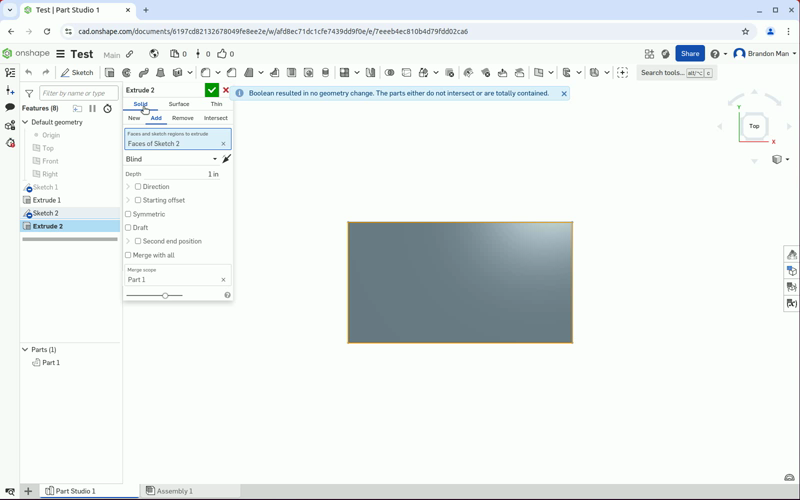
click(143, 106)
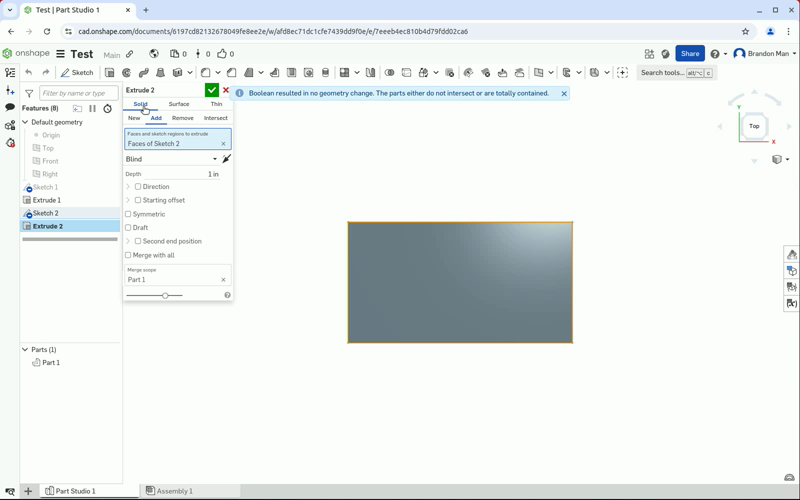
mouse_move(137, 120)
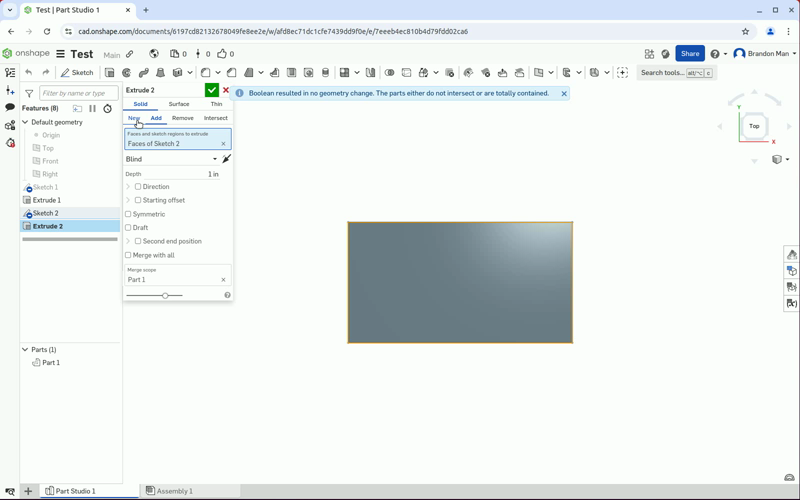
click(137, 120)
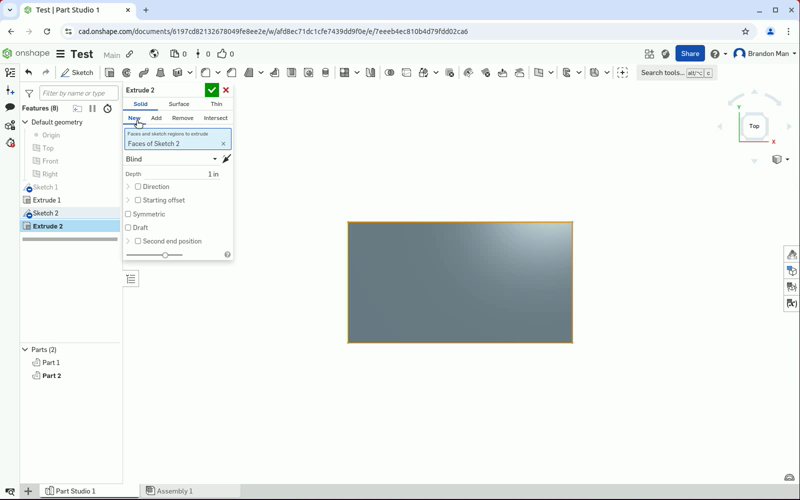
key(tab, 4)
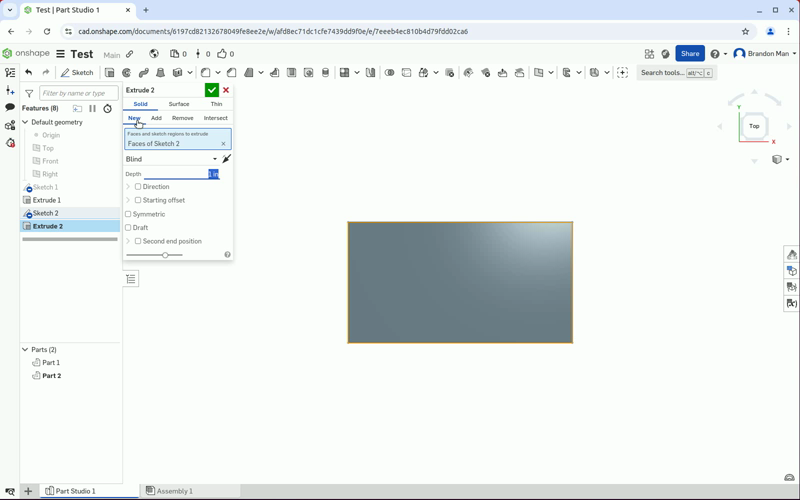
text(2.407)
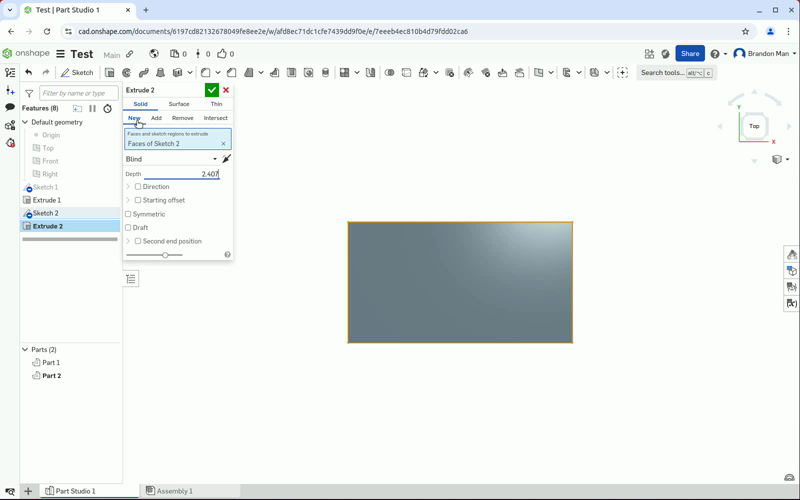
key(enter)
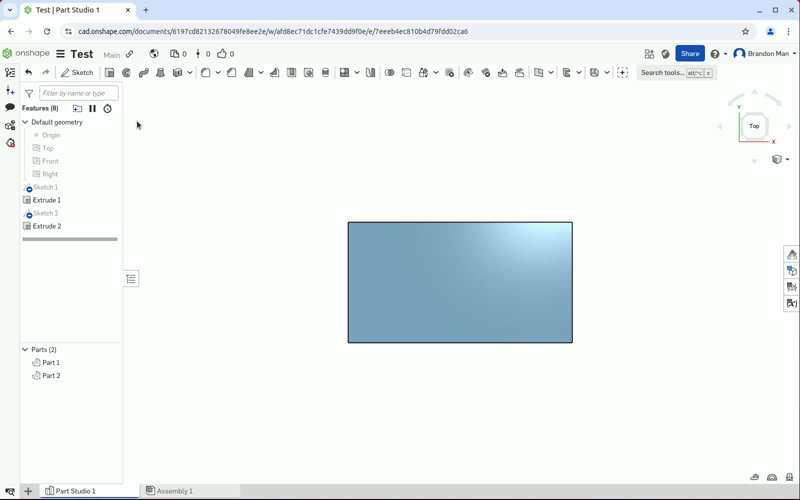
key(shift+h)
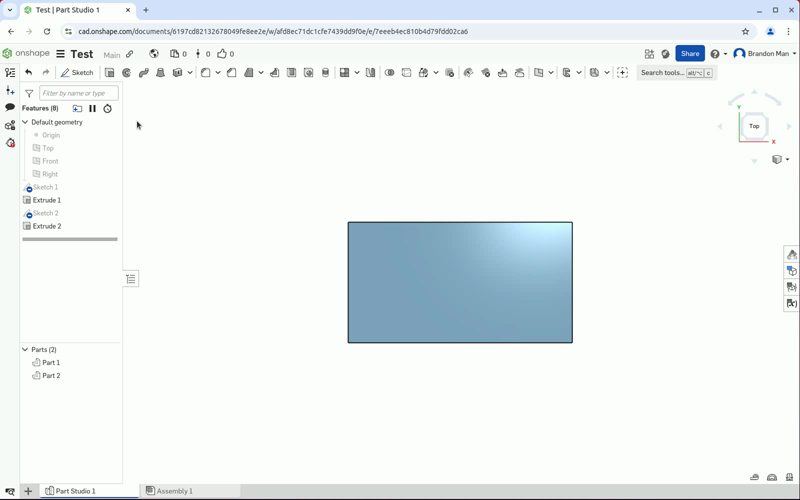
key(shift+h)
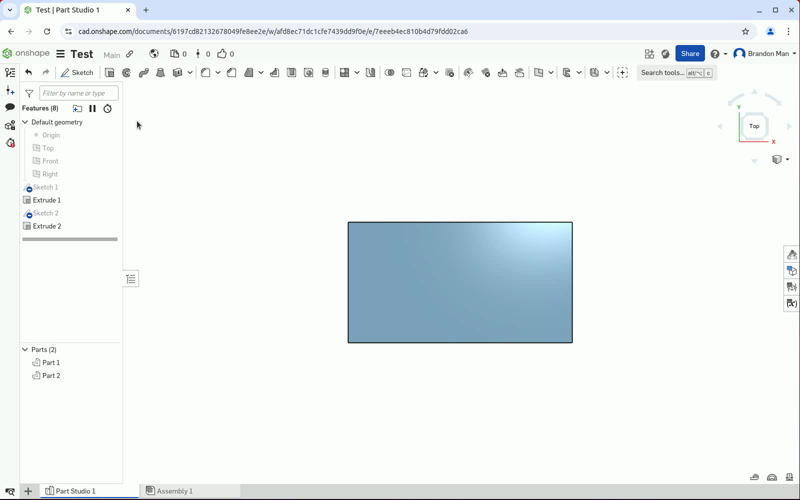
mouse_move(73, 189)
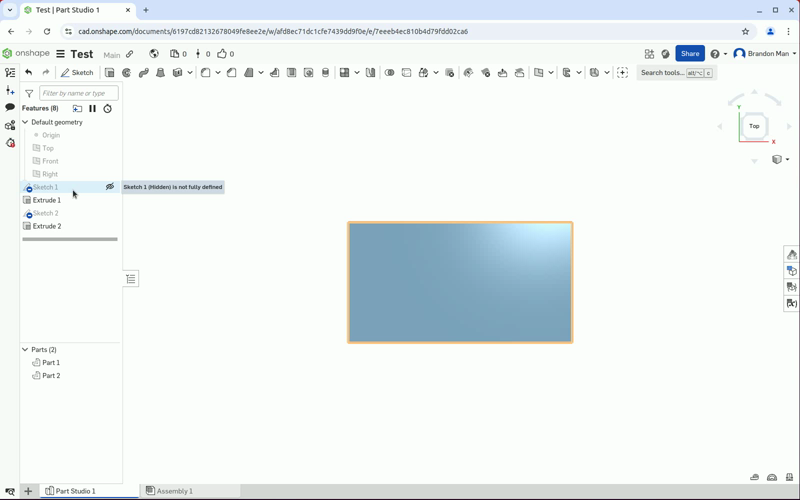
click(73, 189)
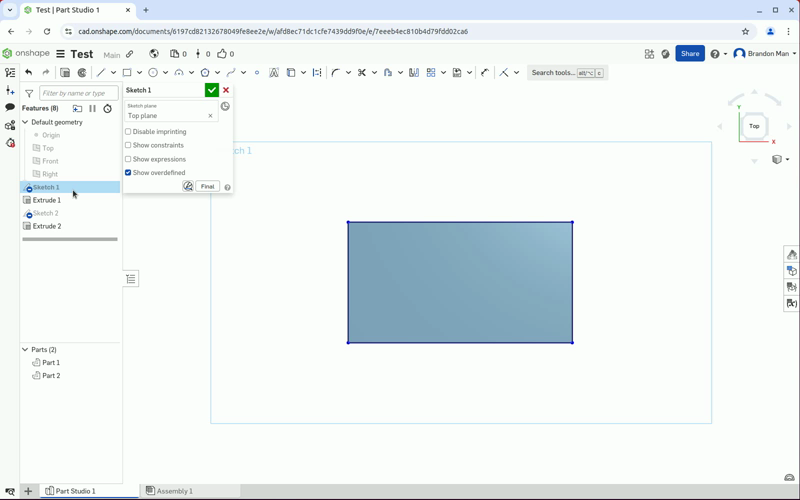
mouse_move(229, 92)
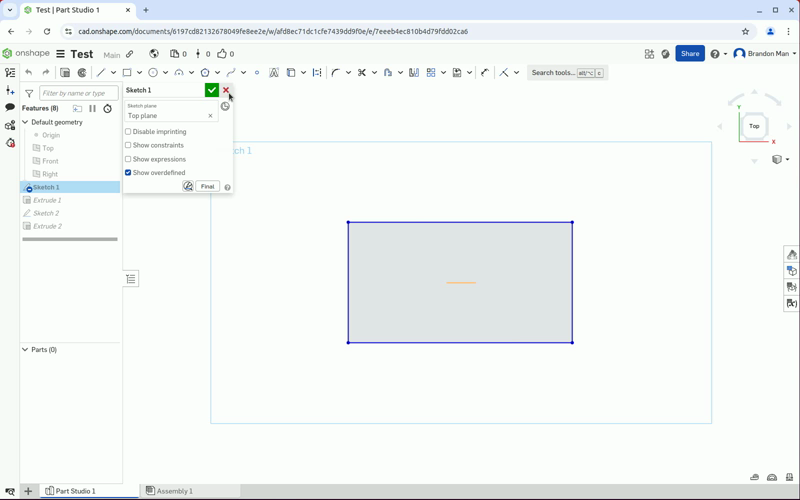
click(229, 92)
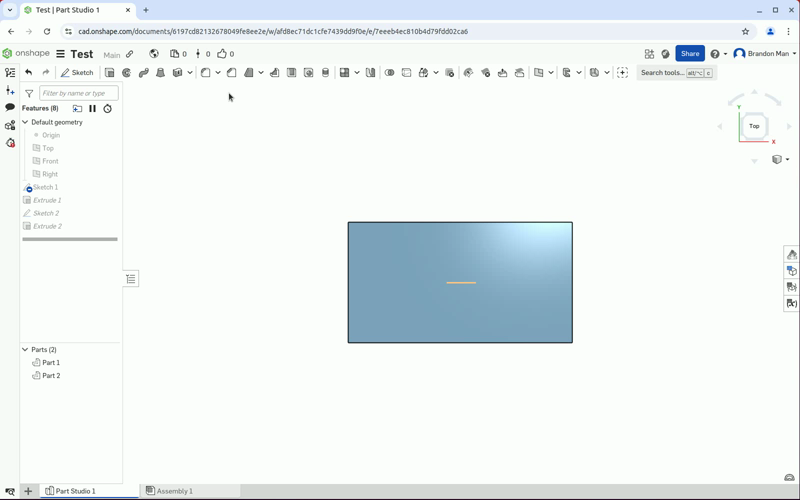
mouse_move(541, 75)
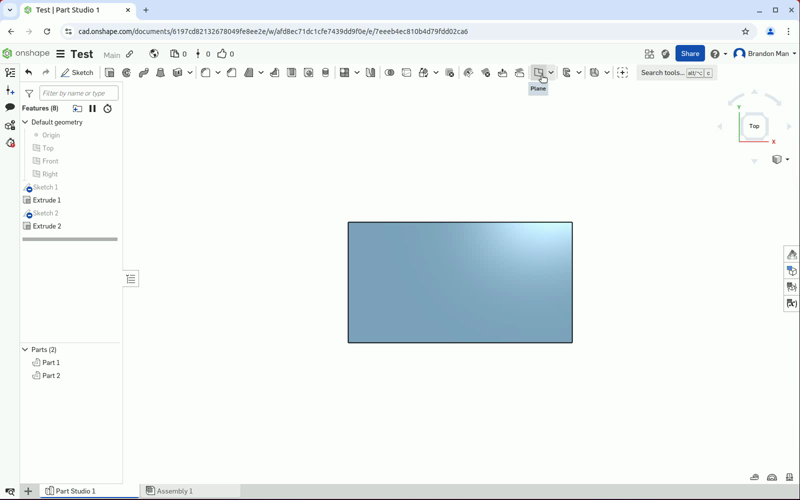
click(541, 75)
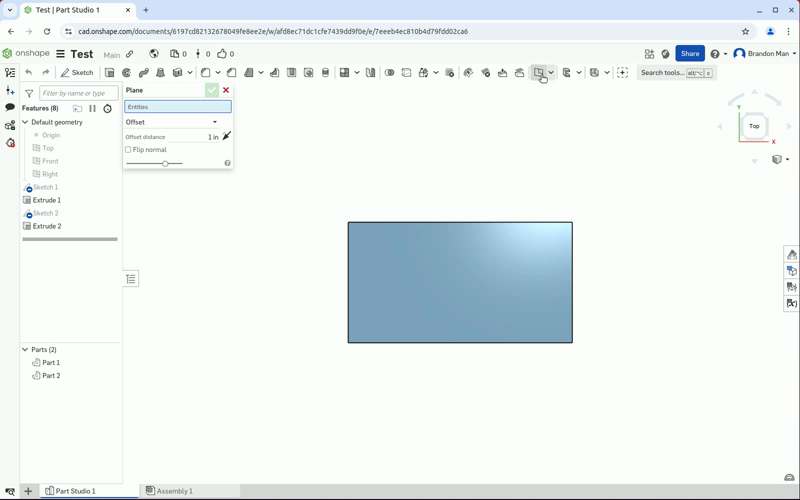
mouse_move(73, 150)
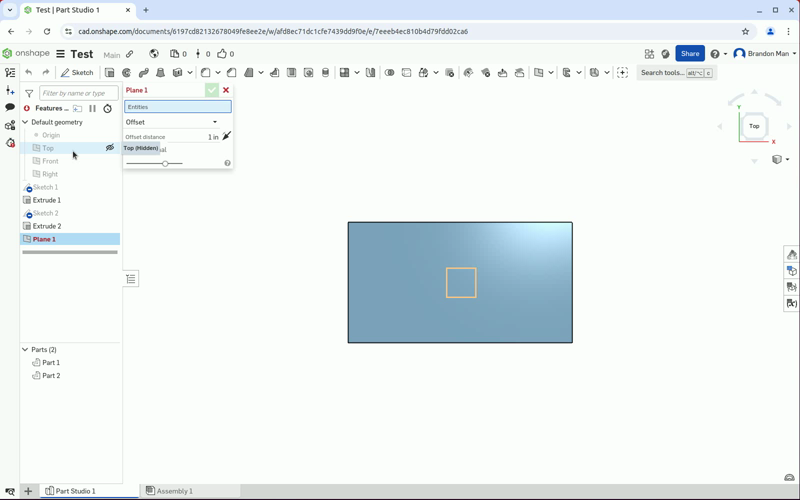
click(73, 150)
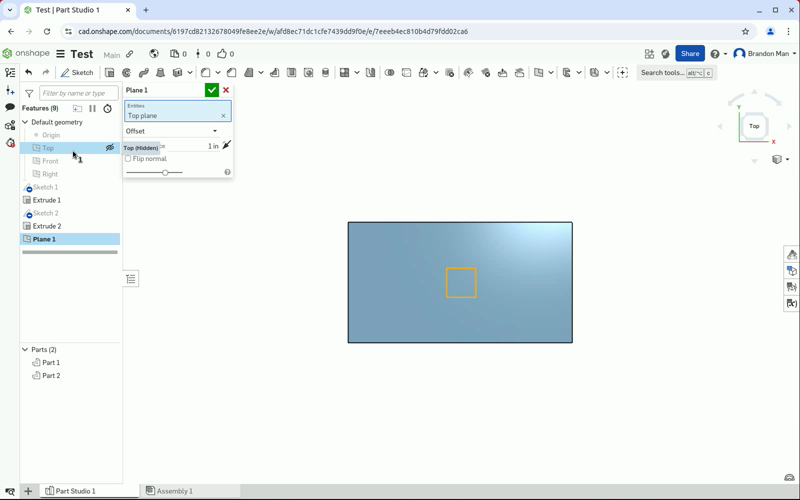
key(tab, 2)
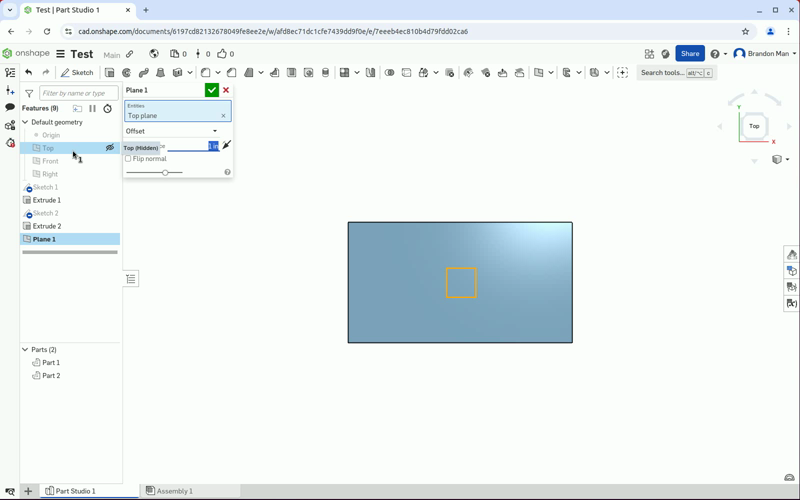
text(2.403)
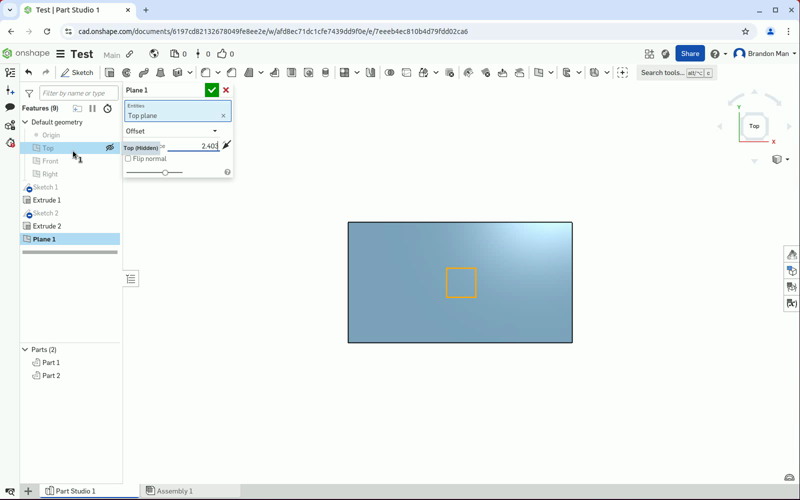
key(enter, 2)
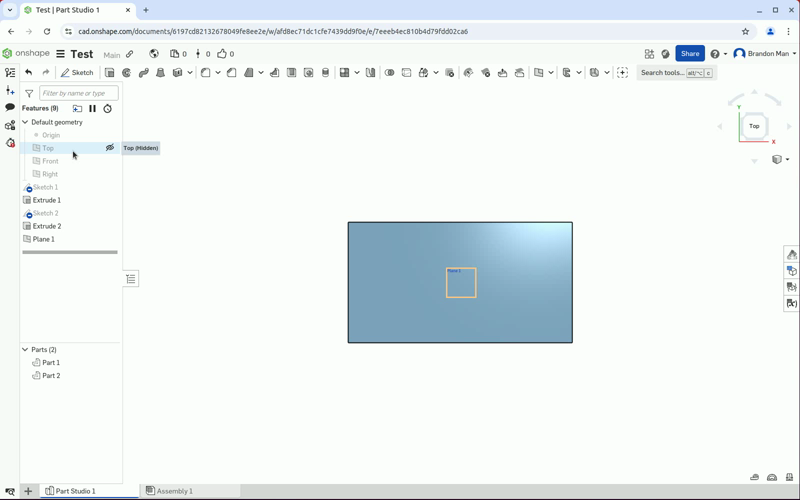
key(shift+s)
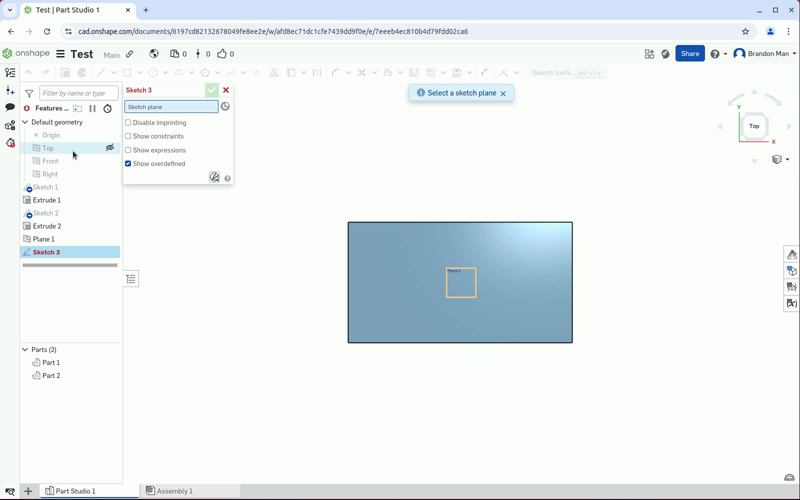
mouse_move(73, 241)
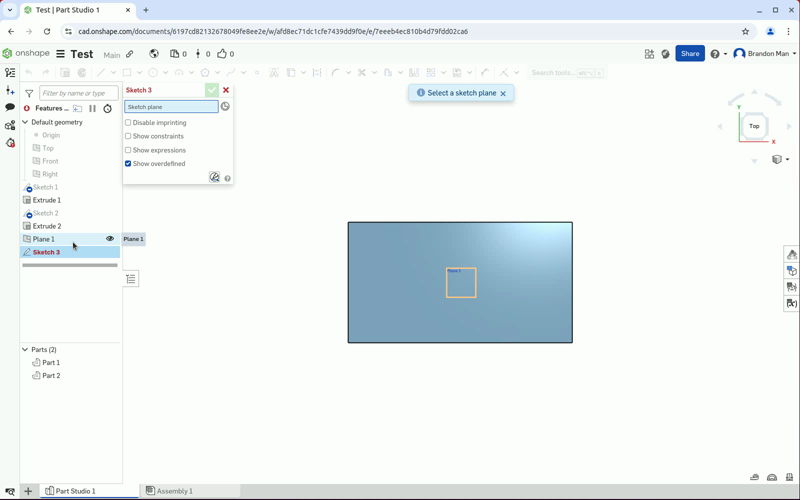
click(73, 241)
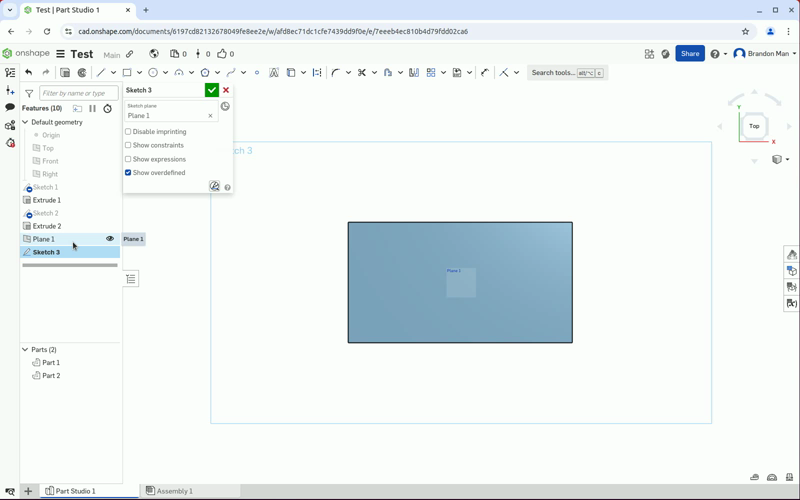
mouse_move(73, 352)
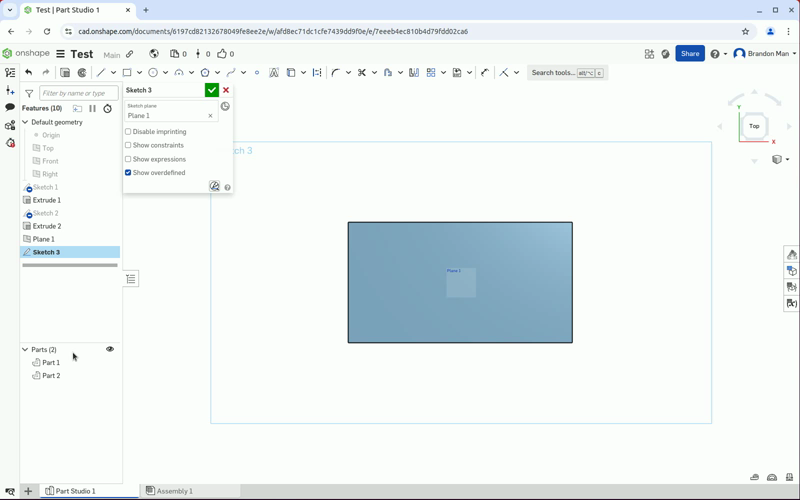
key(y)
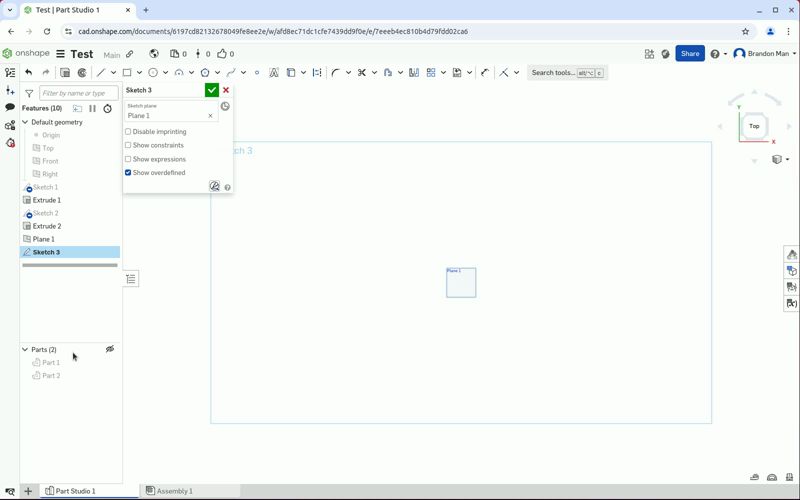
key(l)
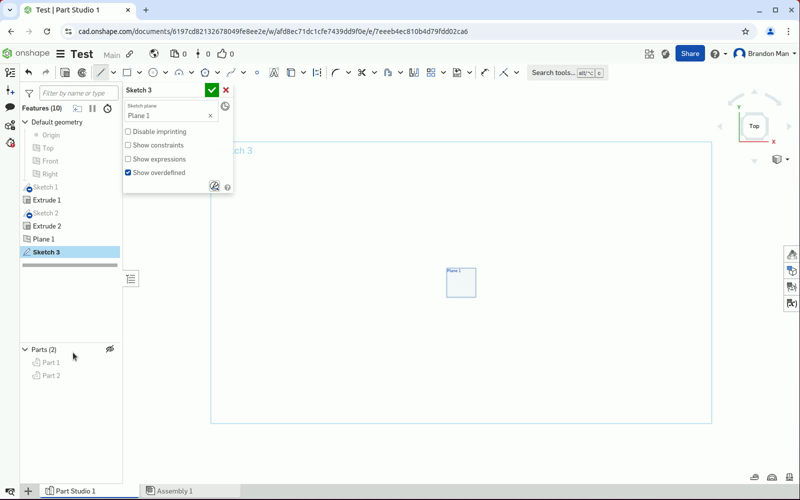
key_down(shift)
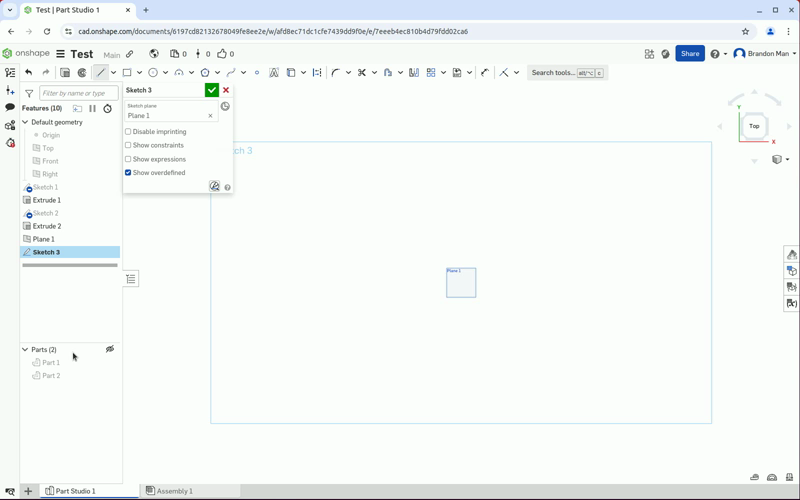
mouse_move(348, 342)
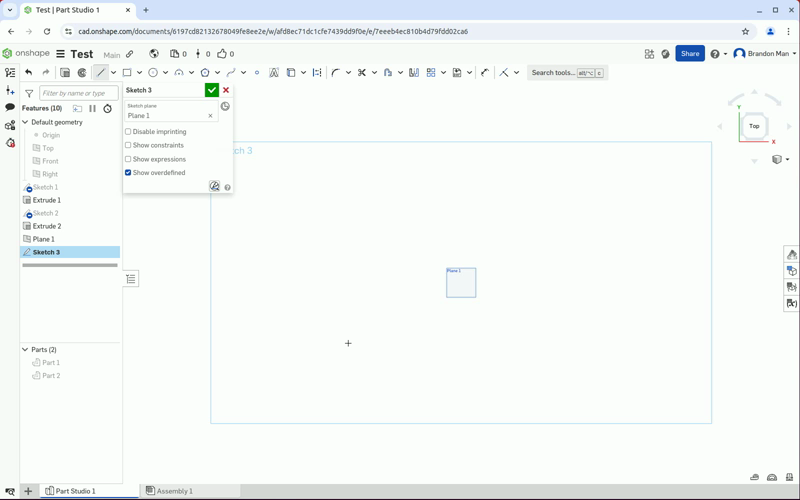
click(348, 342)
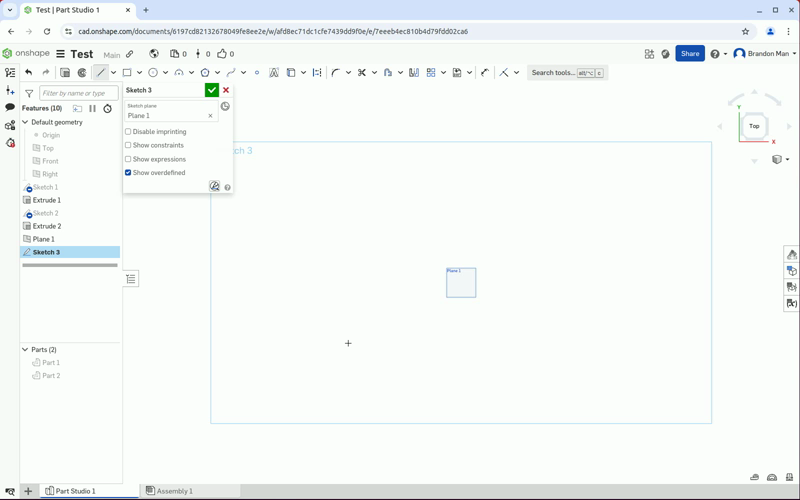
key_up(shift)
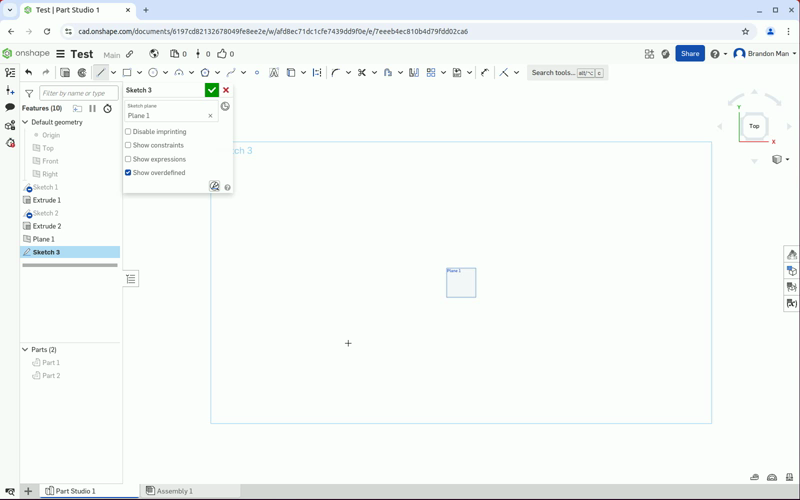
key_down(shift)
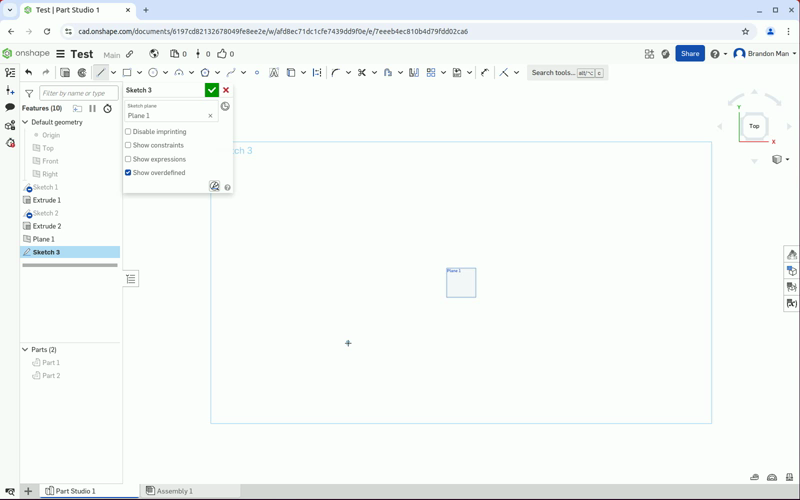
mouse_move(572, 342)
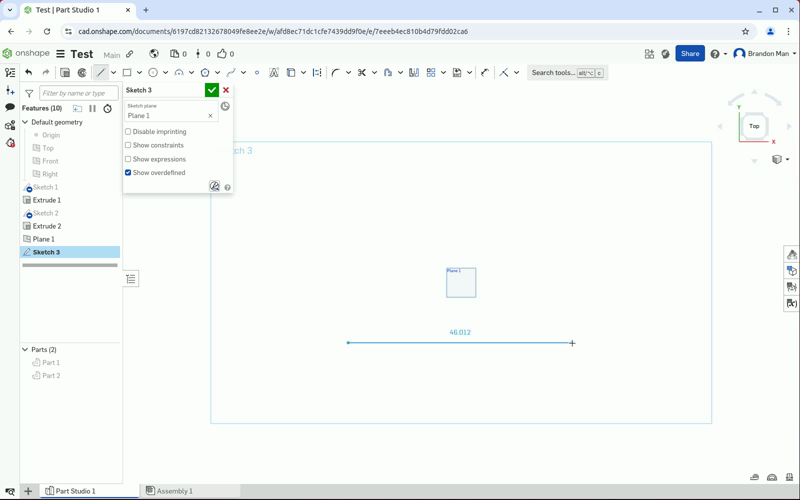
click(572, 342)
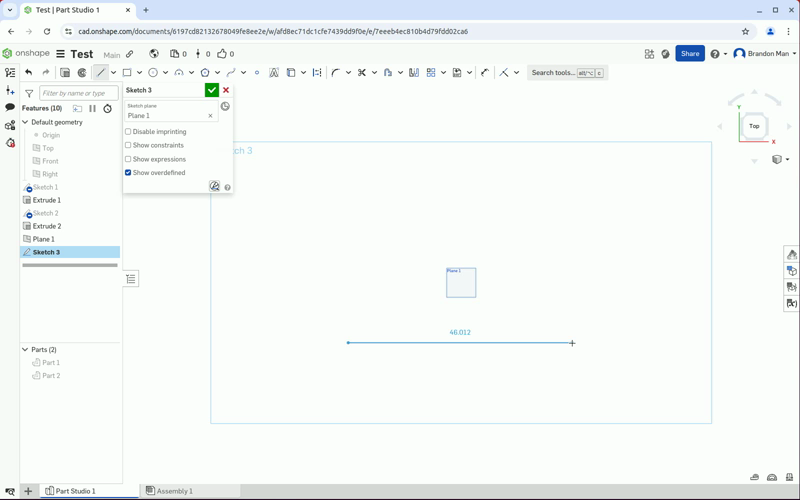
key_up(shift)
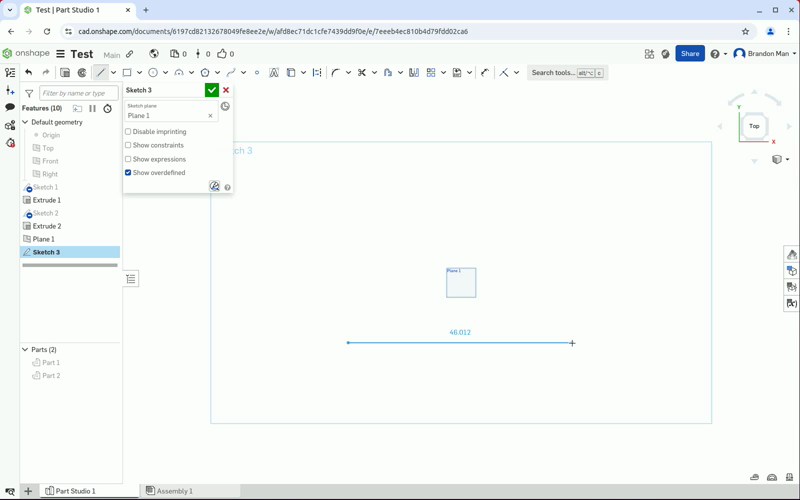
key_down(shift)
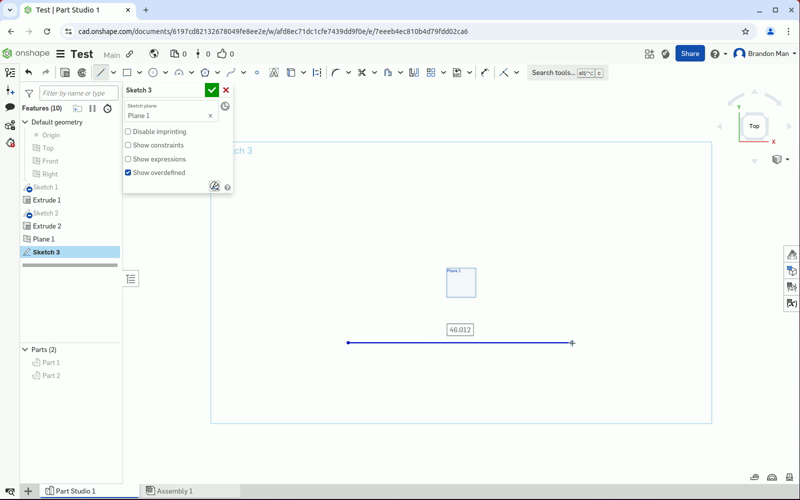
mouse_move(589, 342)
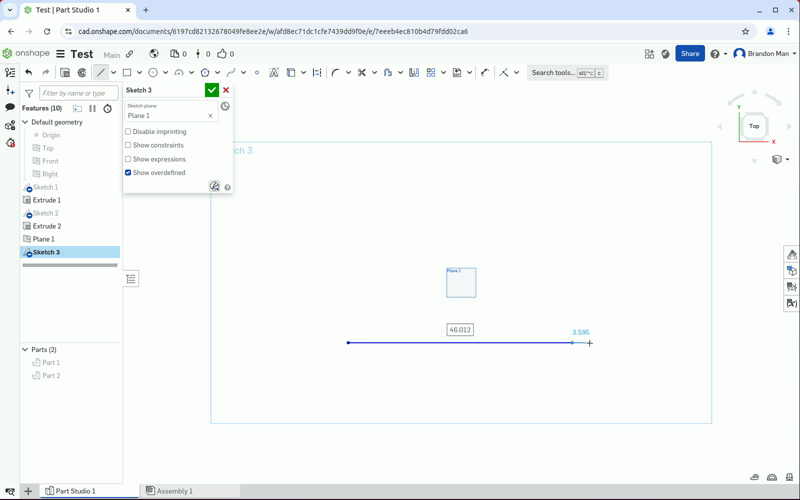
mouse_move(572, 323)
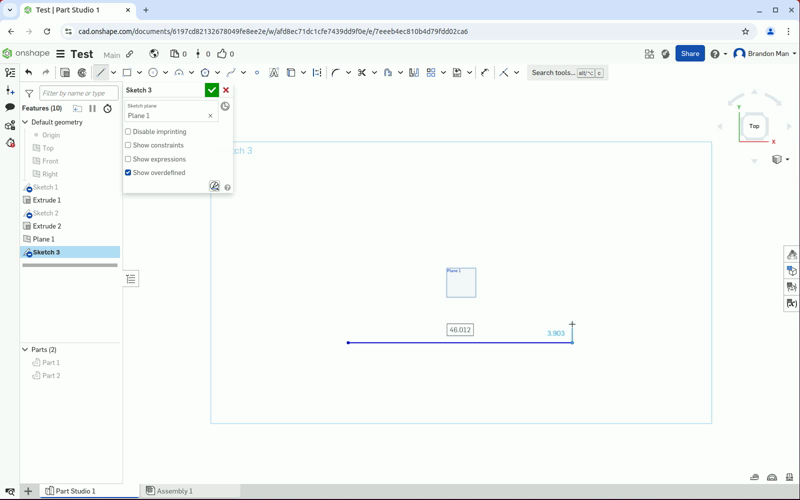
click(572, 323)
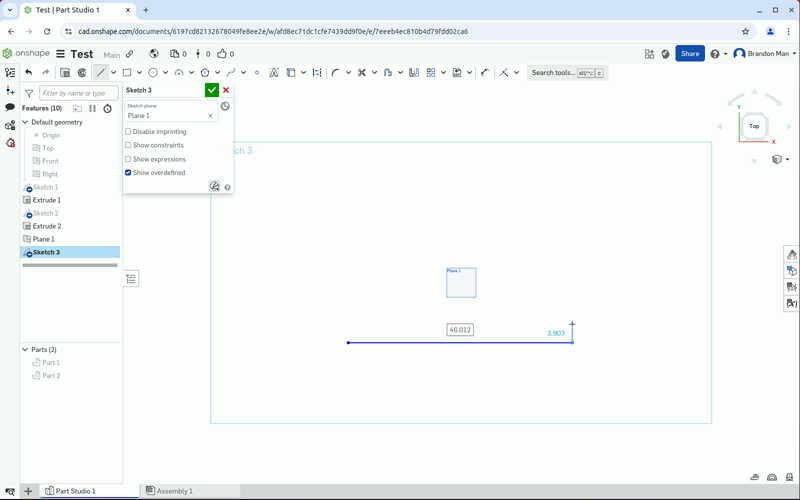
key_up(shift)
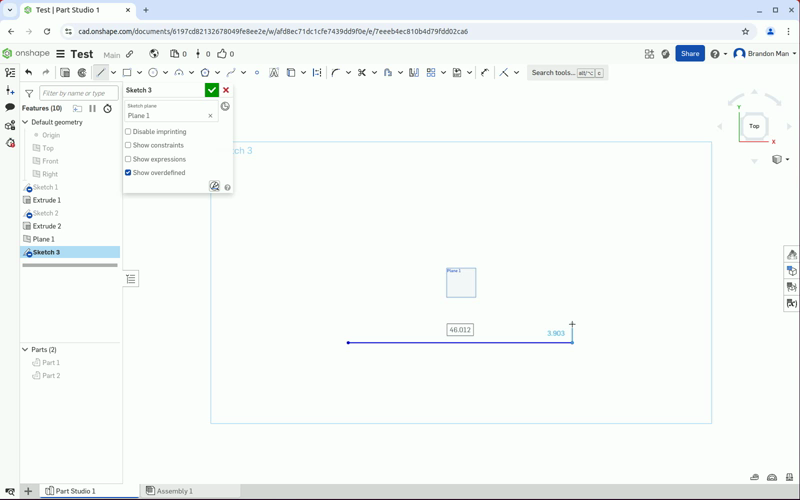
key_down(shift)
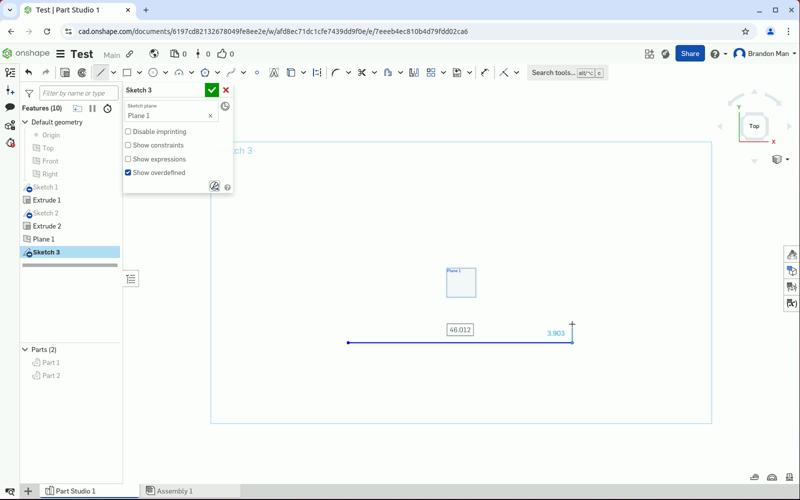
mouse_move(348, 323)
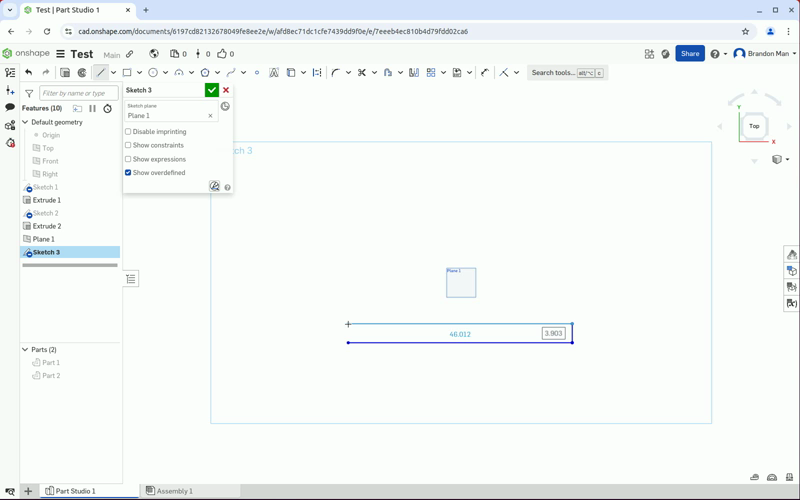
click(348, 323)
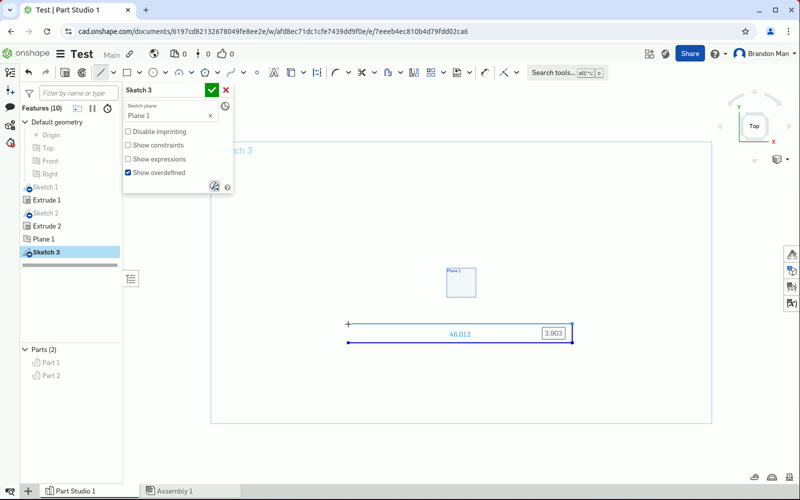
key_up(shift)
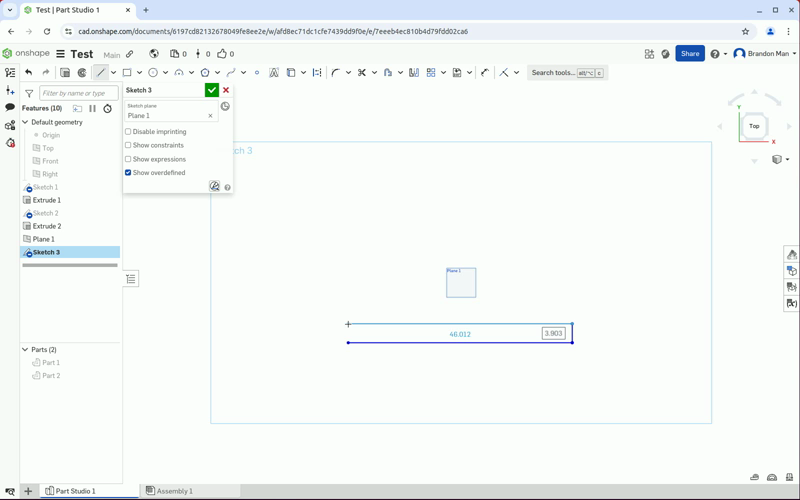
mouse_move(378, 323)
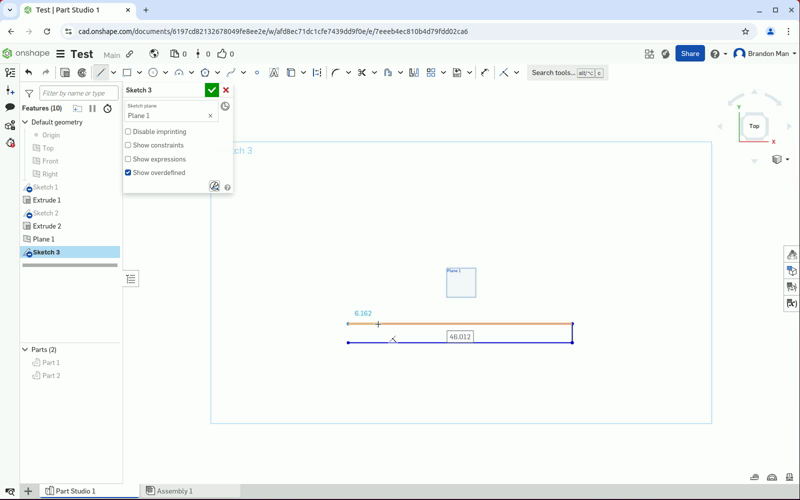
key_down(shift)
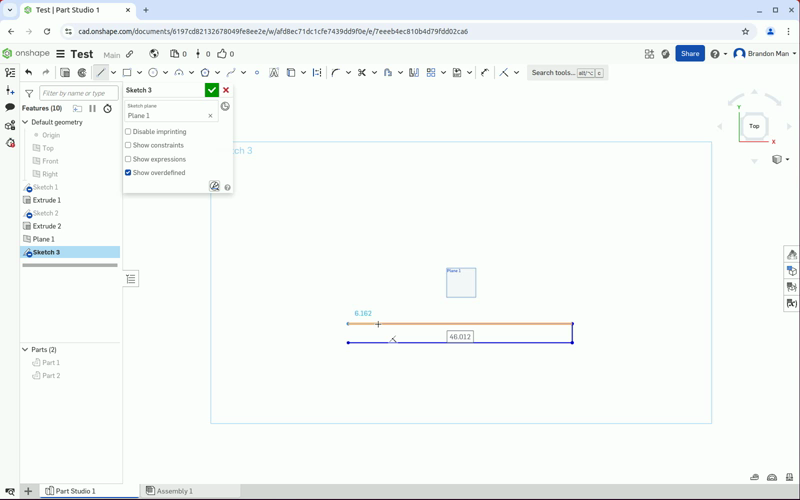
mouse_move(348, 342)
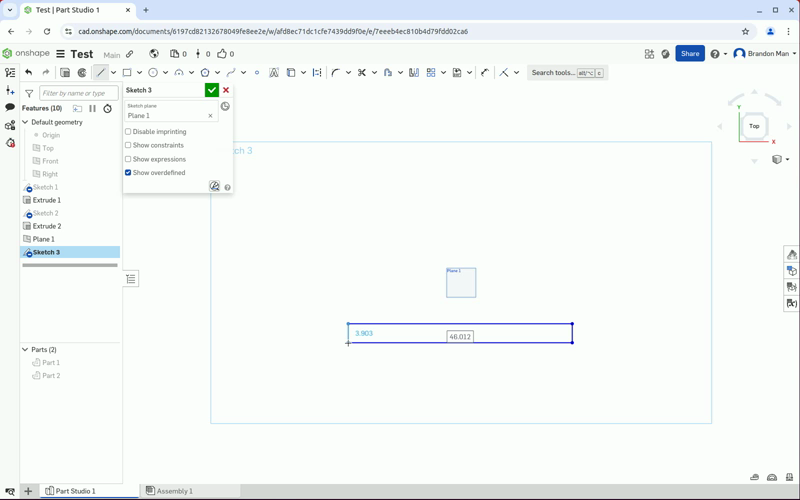
key_up(shift)
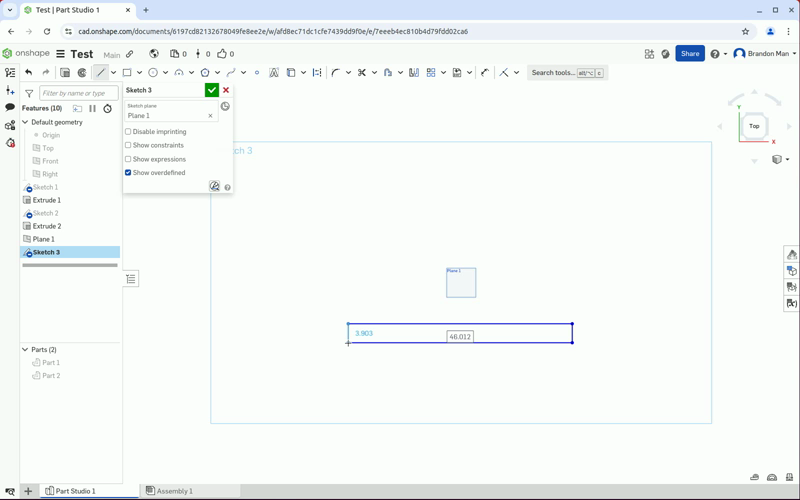
click(348, 342)
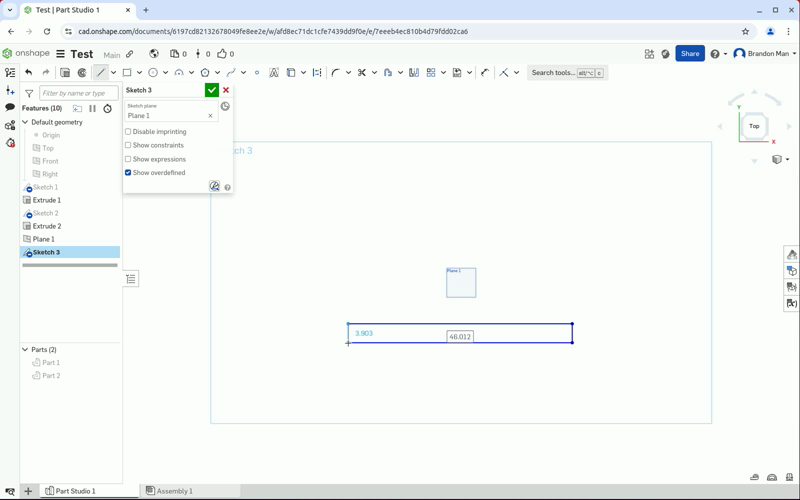
key(esc)
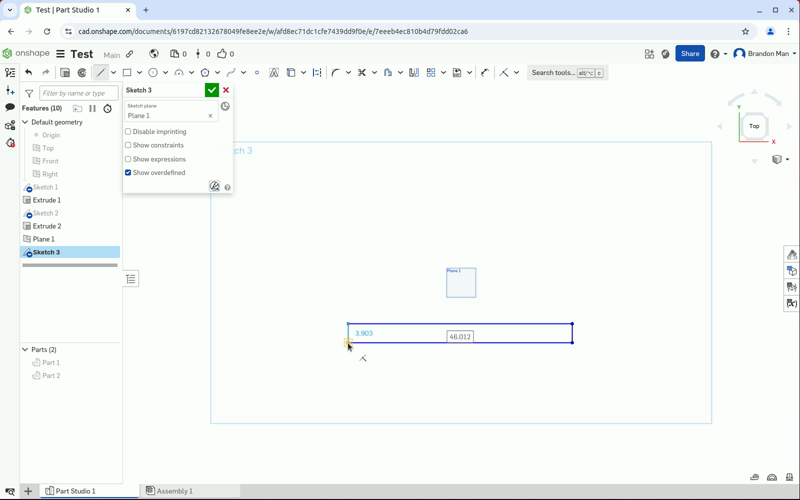
mouse_move(389, 339)
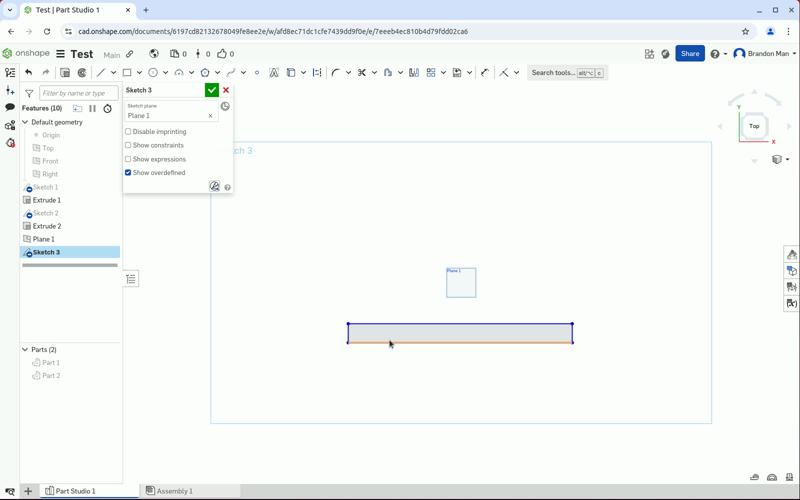
click(389, 339)
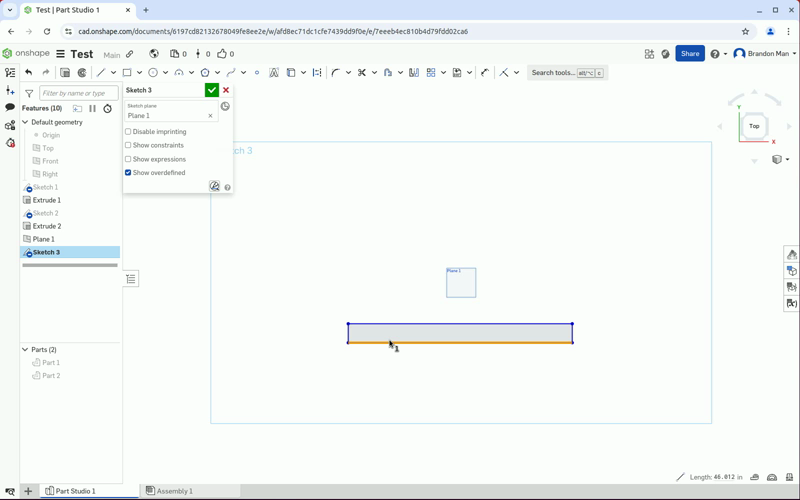
mouse_move(73, 352)
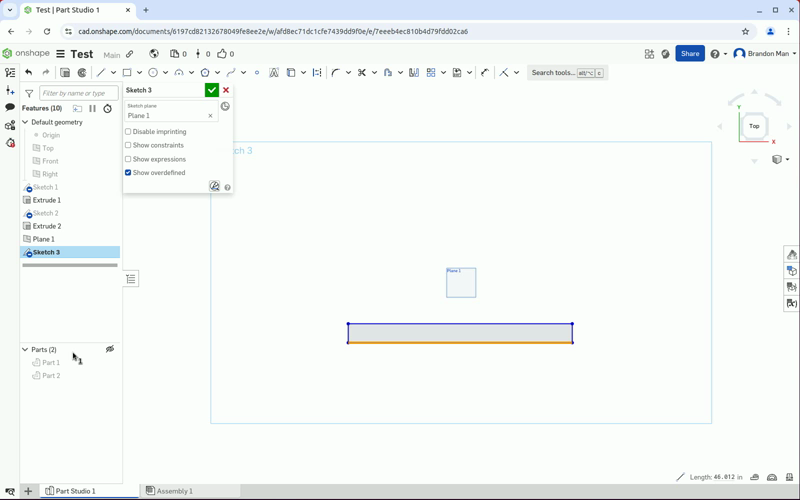
key(shift+y)
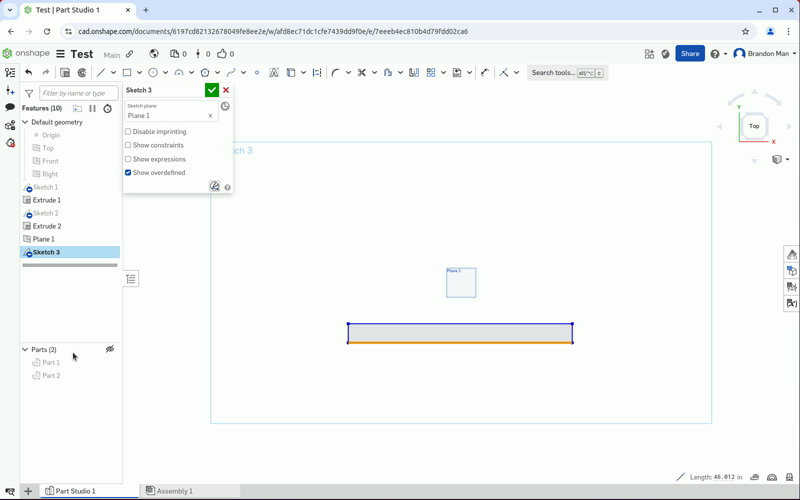
key(shift+e)
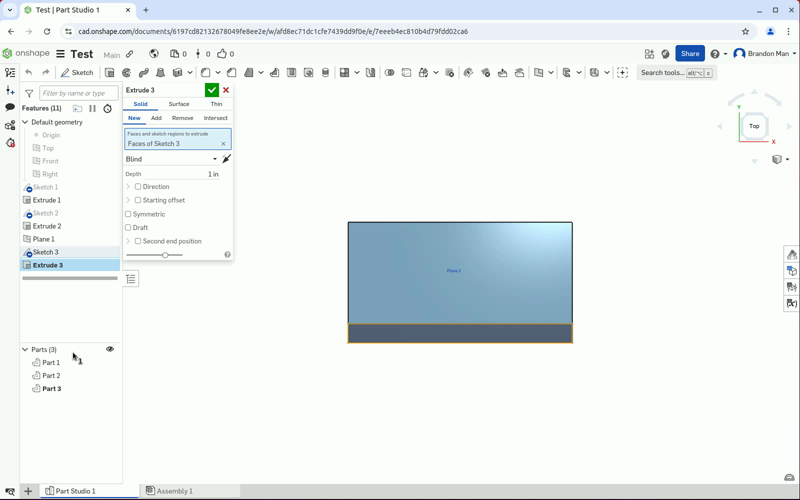
mouse_move(143, 106)
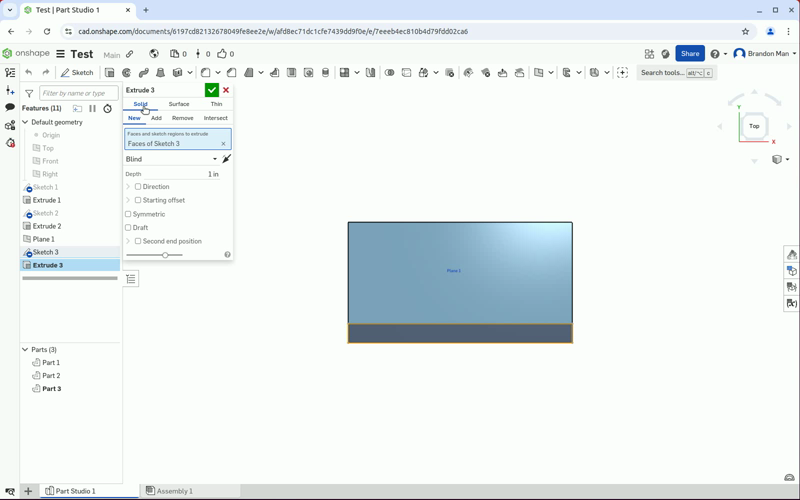
click(143, 106)
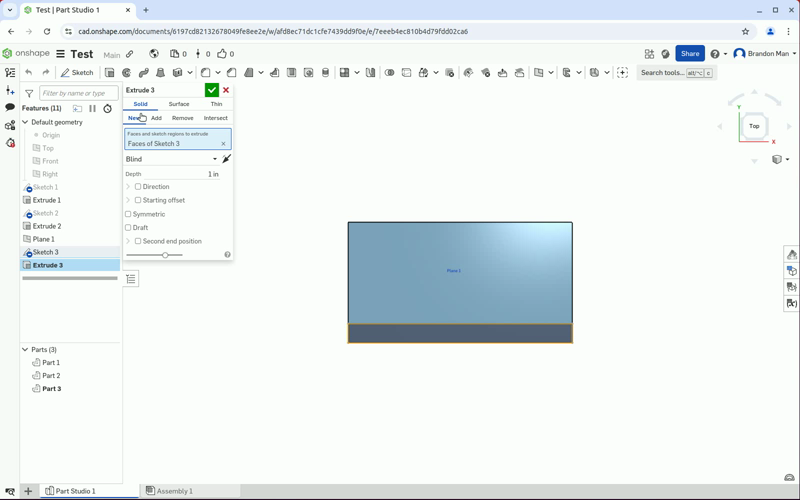
mouse_move(137, 120)
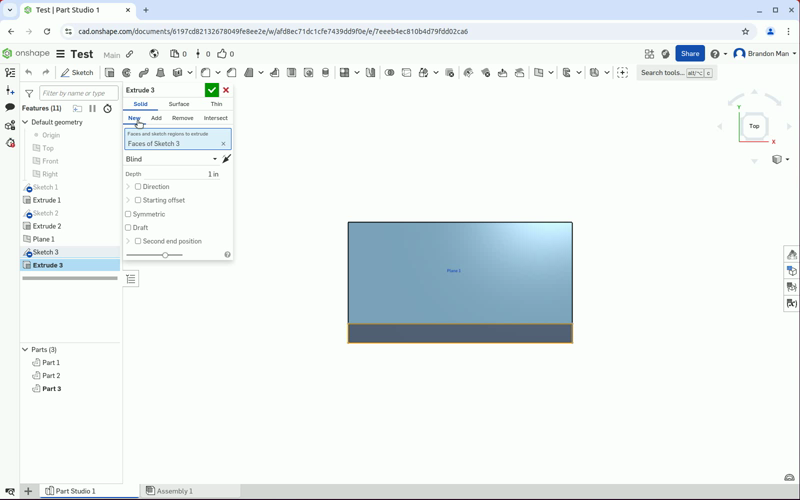
click(137, 120)
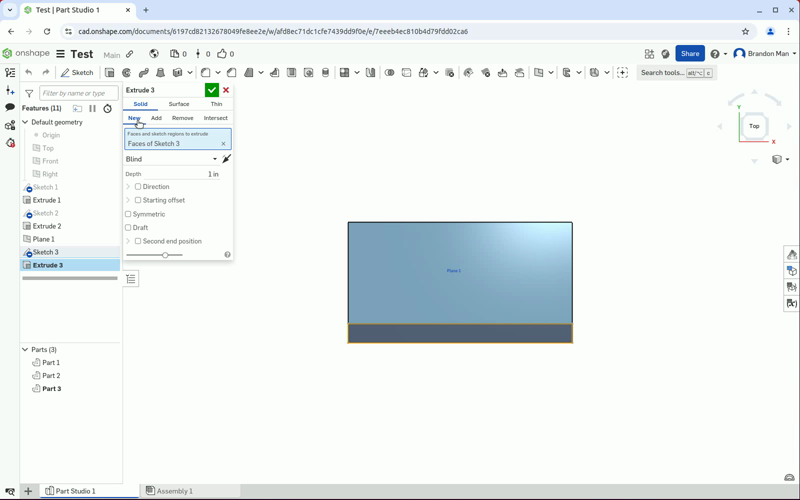
key(tab, 4)
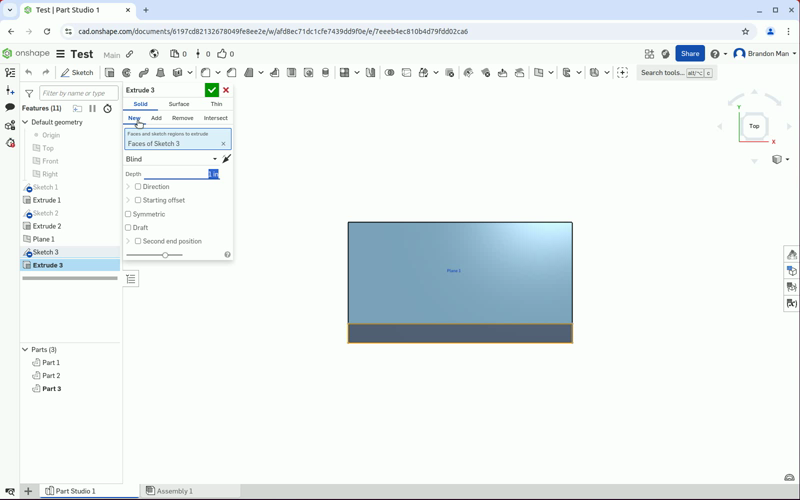
text(1.685)
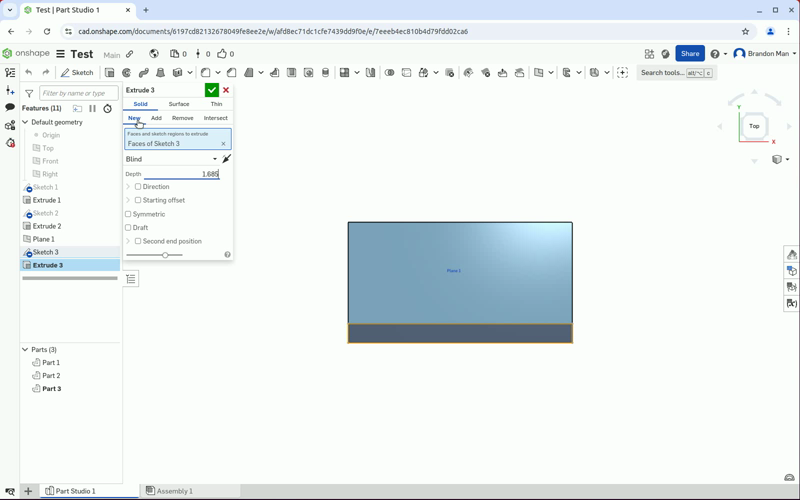
key(enter)
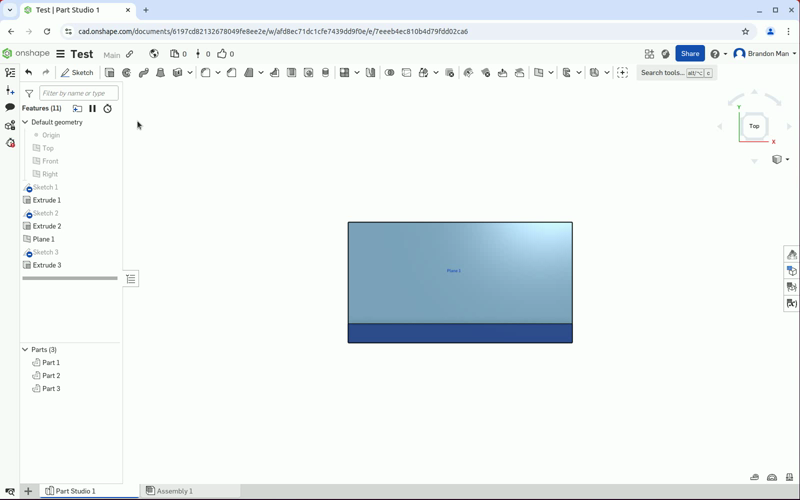
key(shift+h)
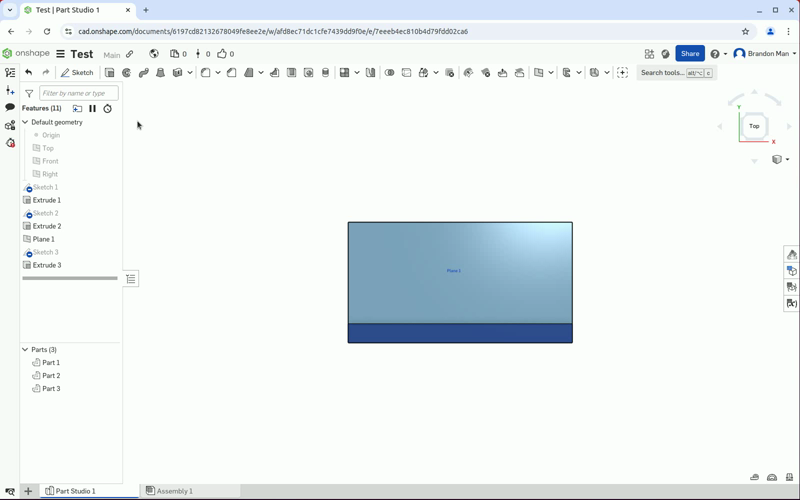
key(shift+h)
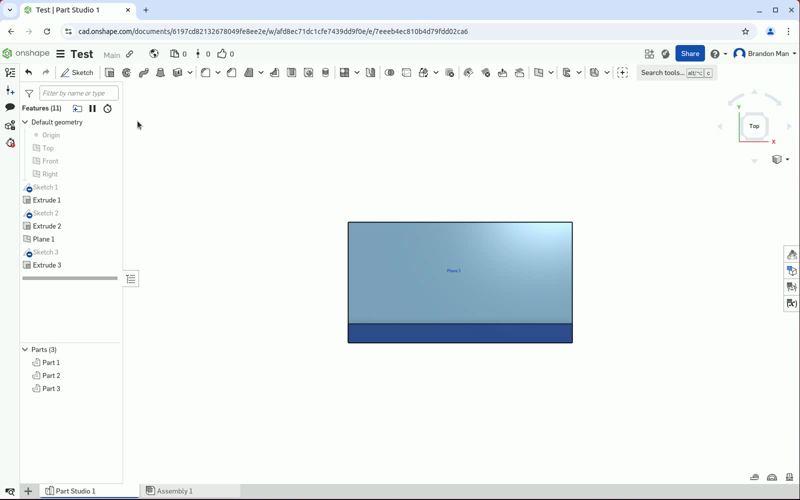
key(shift+7)
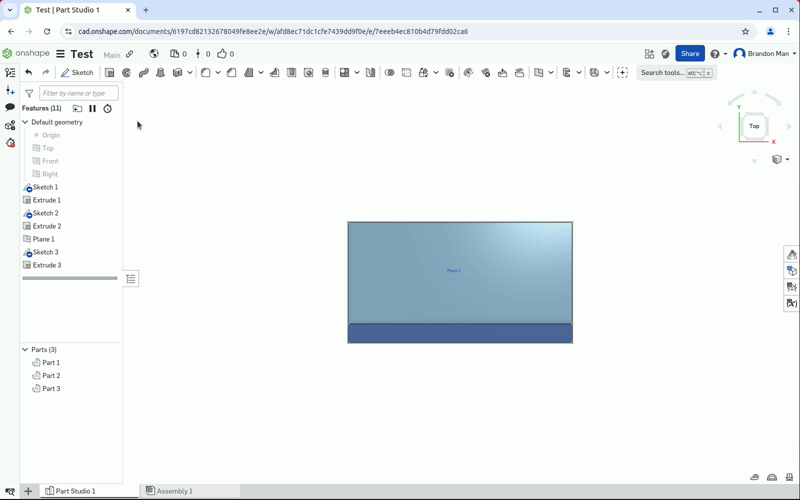
key(up, 3)
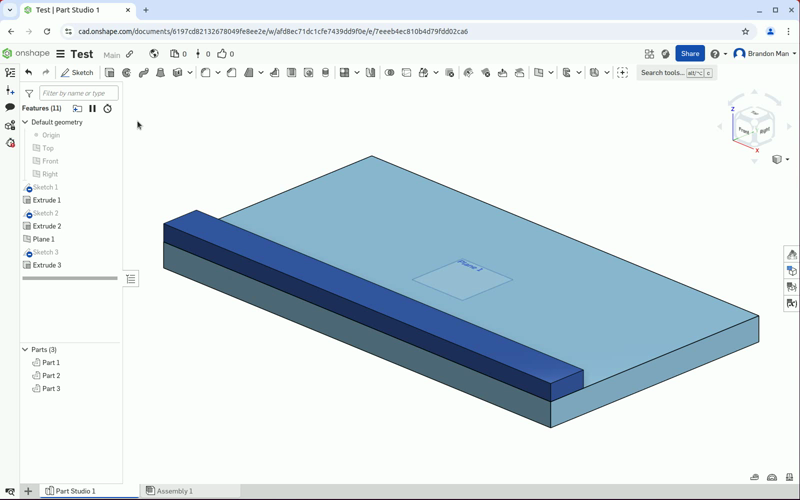
key(left, 3)
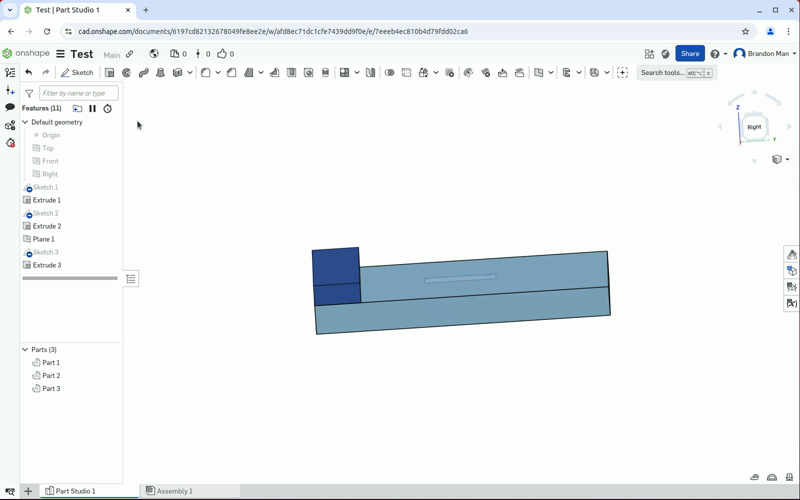
key(right, 3)
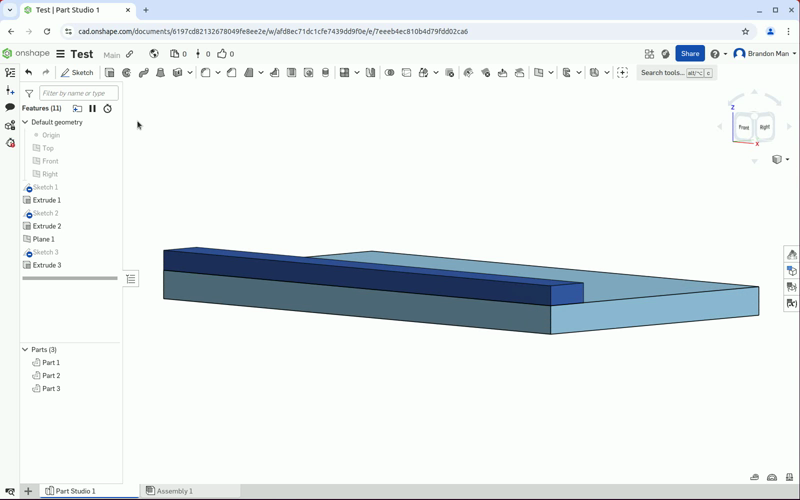
key(down, 3)
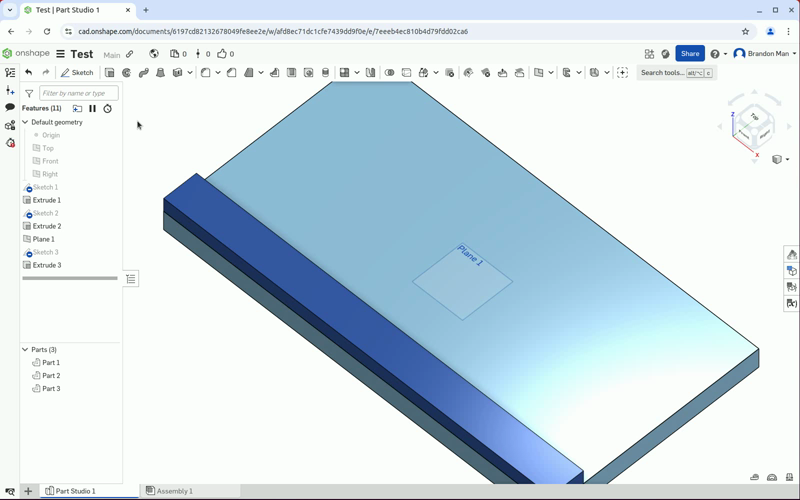
mouse_move(73, 189)
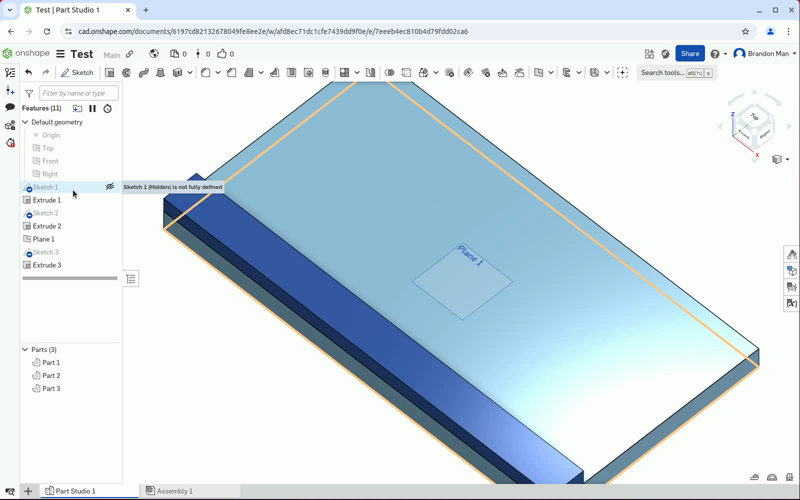
click(73, 189)